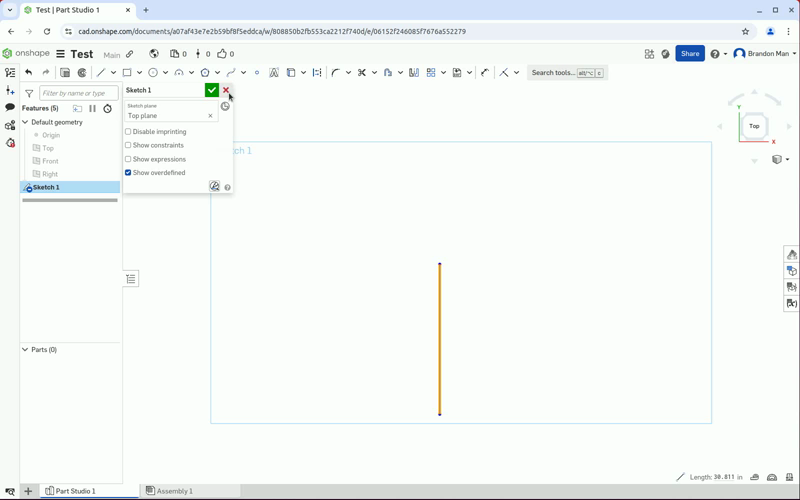
key(shift+h)
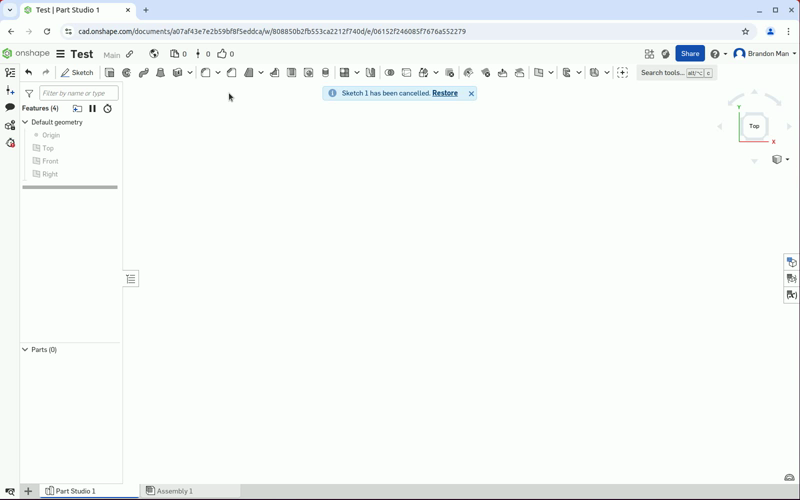
mouse_move(73, 352)
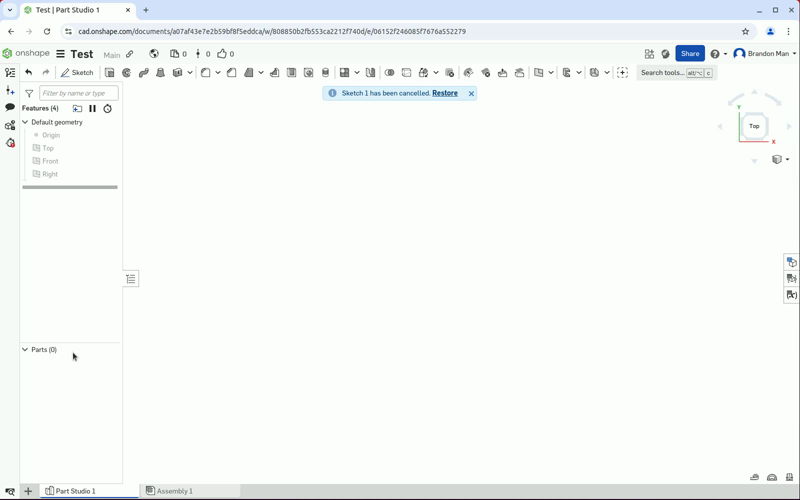
key(y)
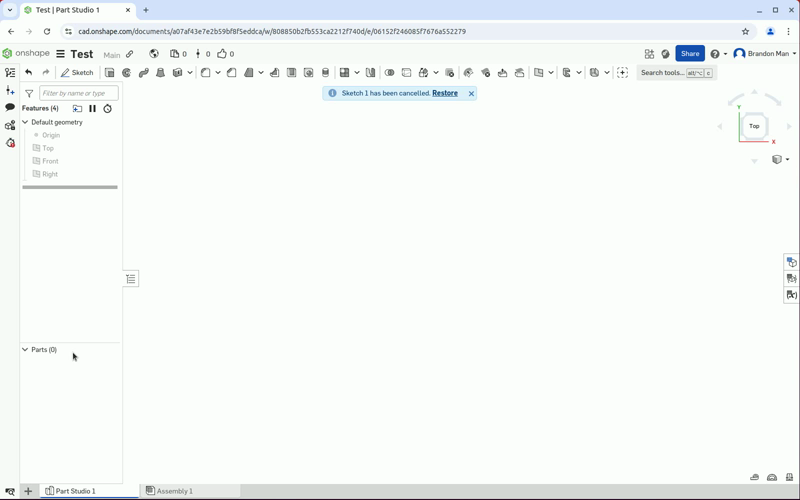
key(shift+p)
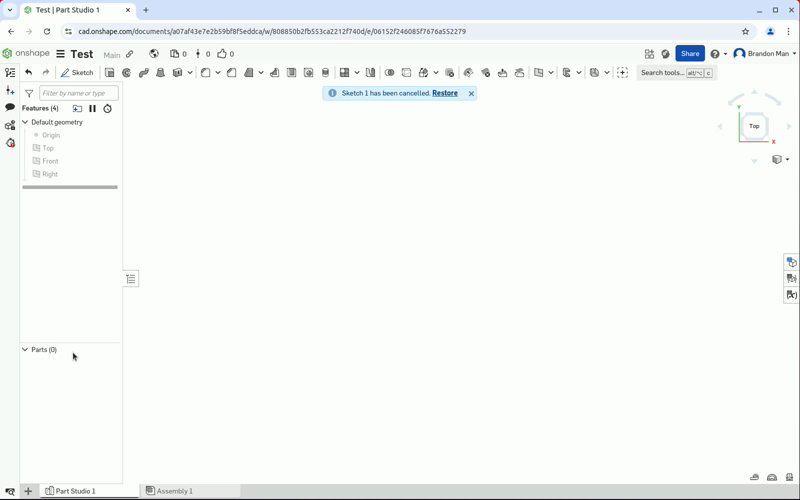
key(space)
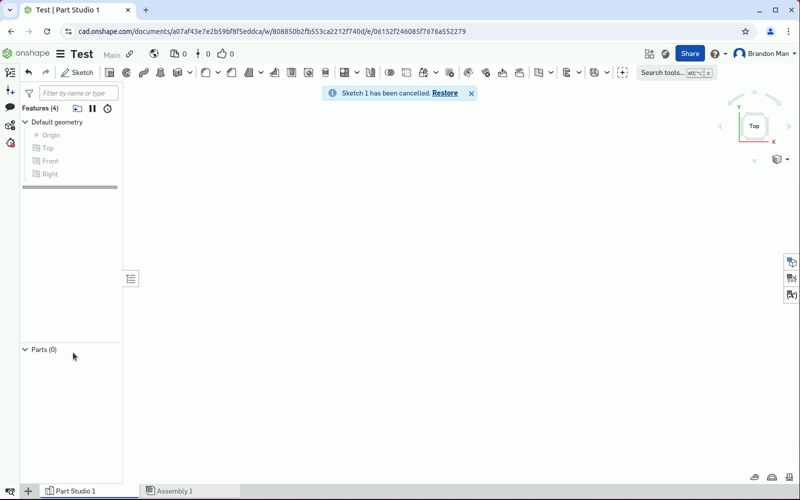
key_down(shift)
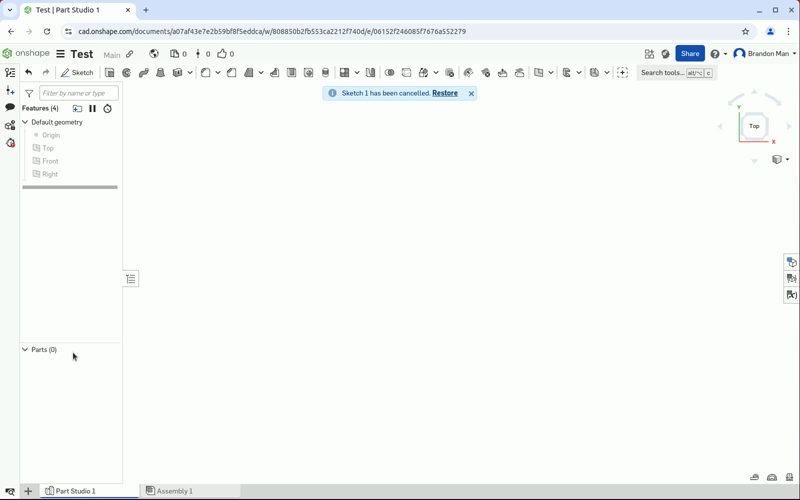
key(up)
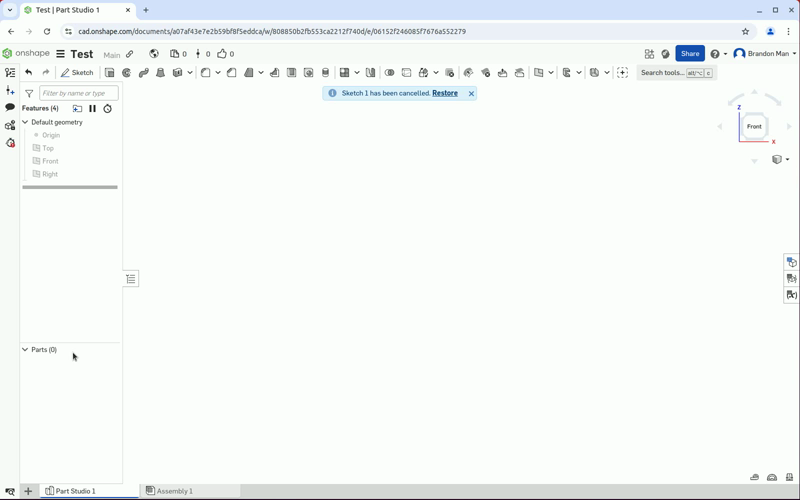
key_up(shift)
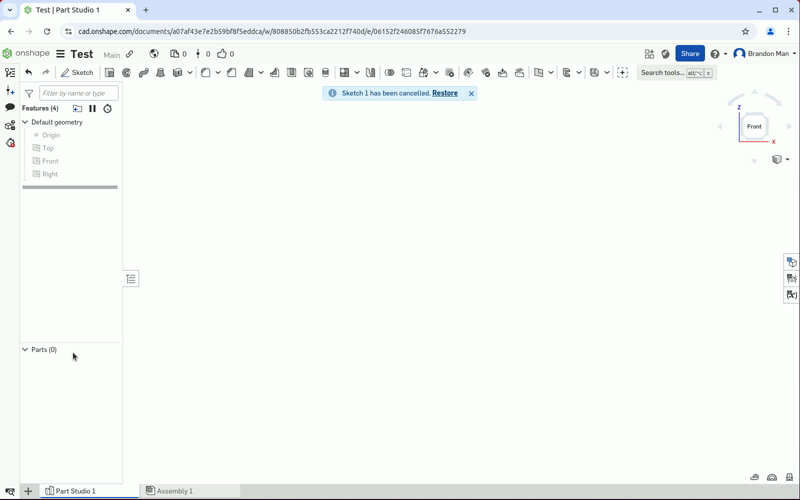
mouse_move(73, 352)
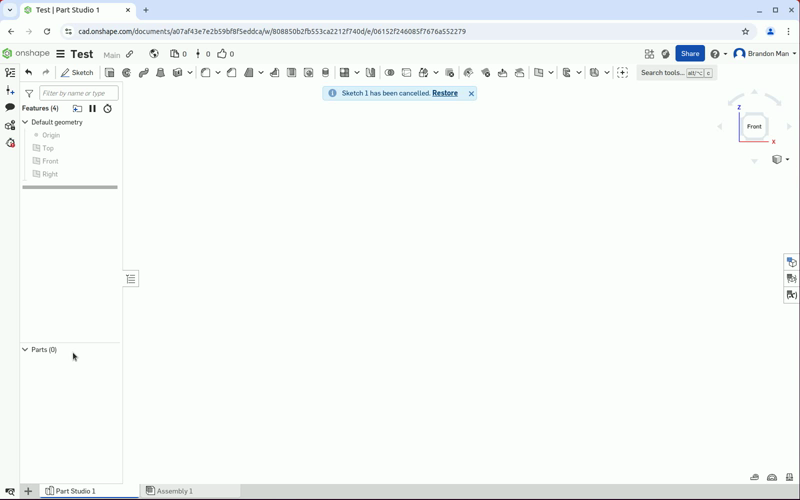
key(shift+y)
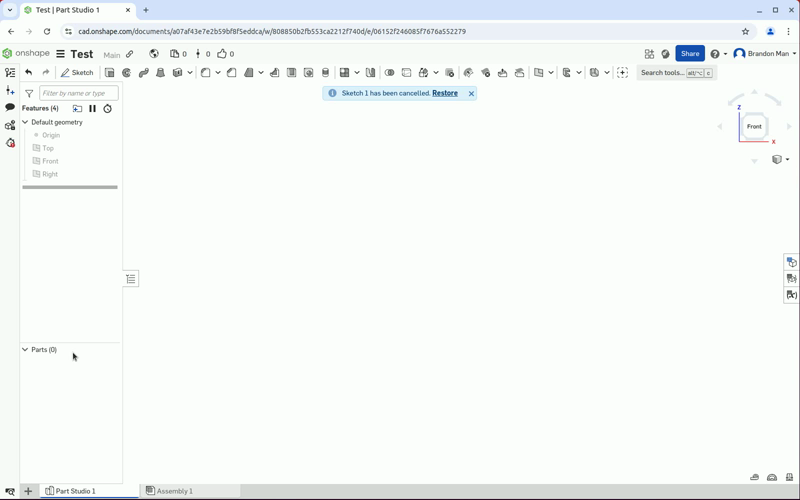
key(shift+s)
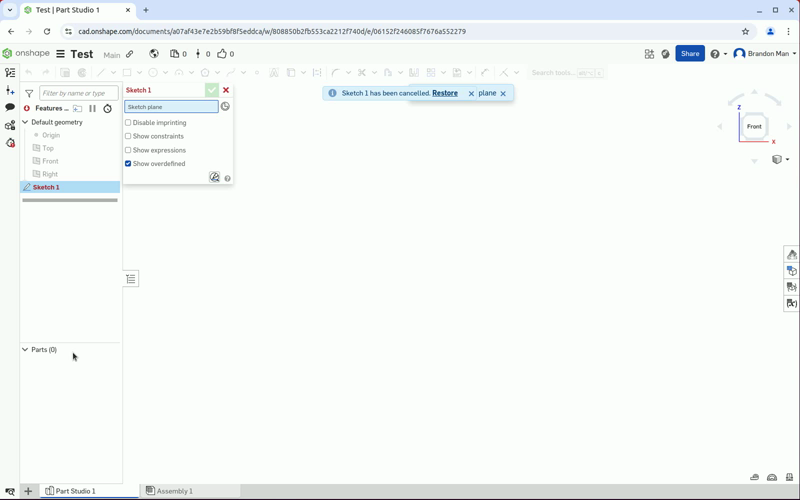
mouse_move(73, 163)
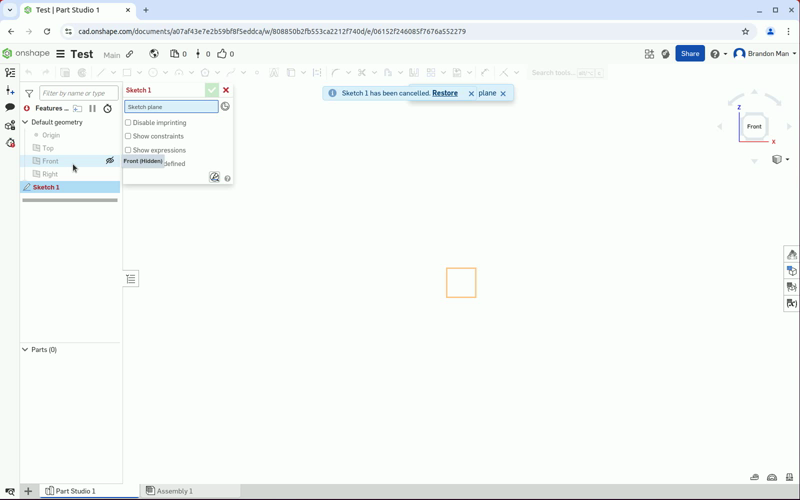
click(73, 163)
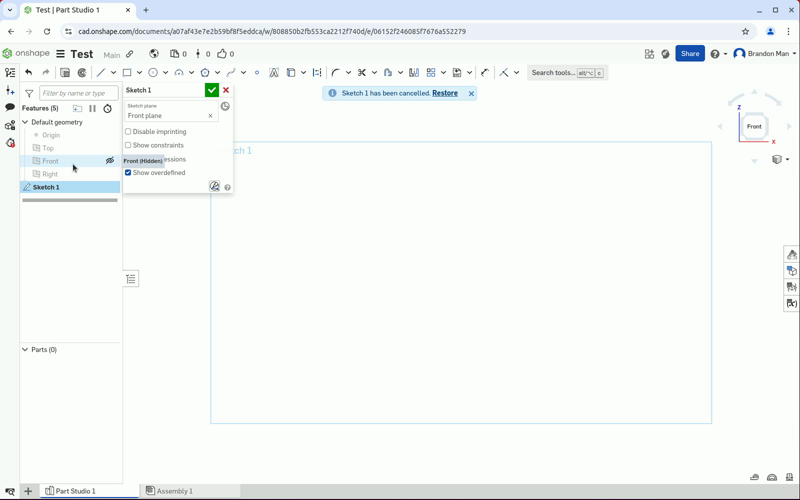
mouse_move(73, 352)
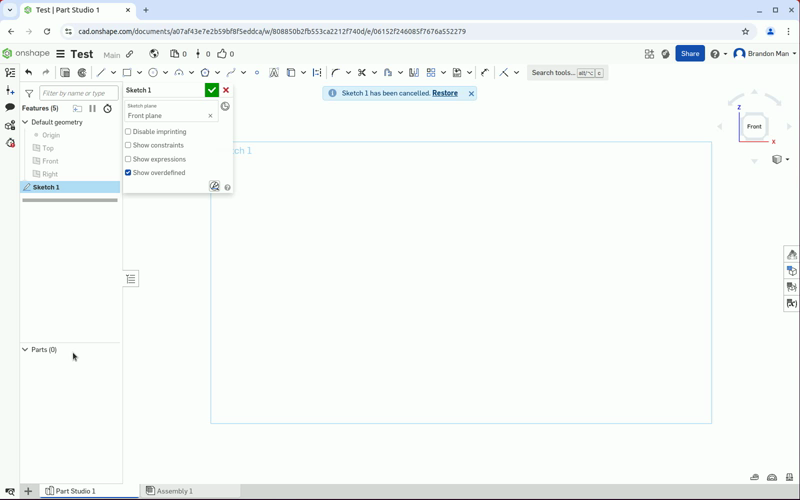
key(y)
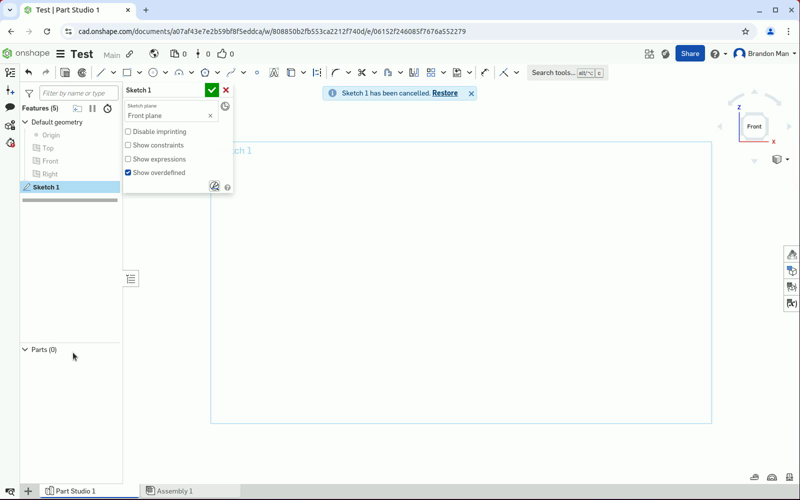
key(l)
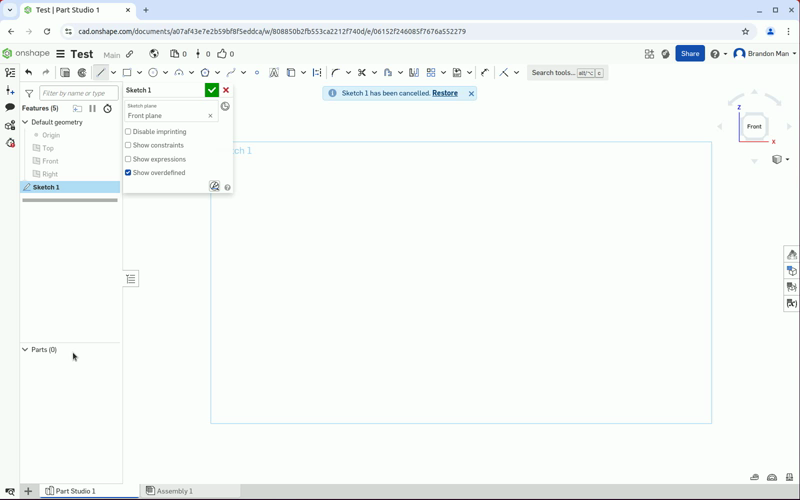
key_down(shift)
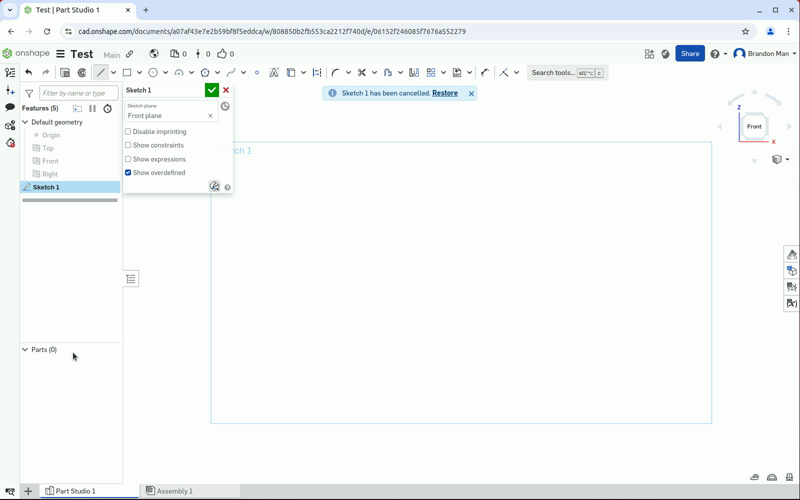
mouse_move(348, 282)
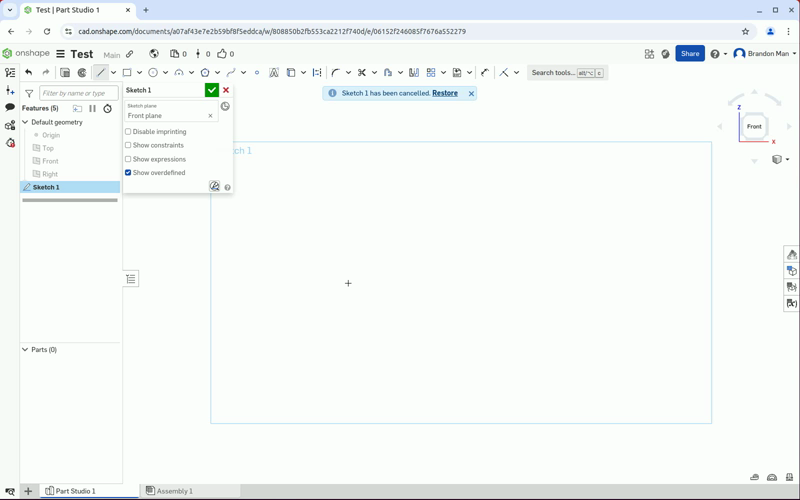
click(348, 282)
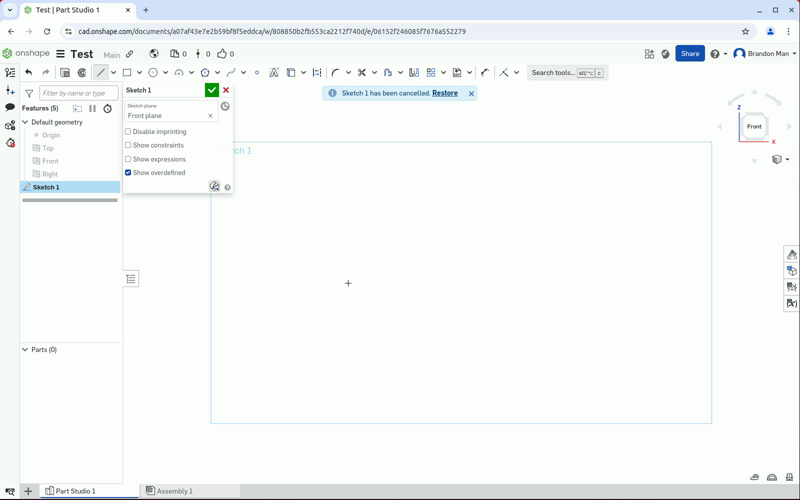
key_up(shift)
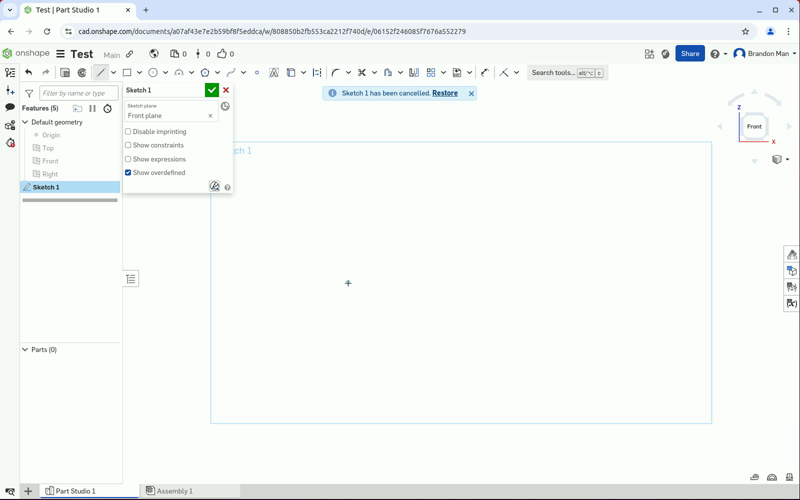
key_down(shift)
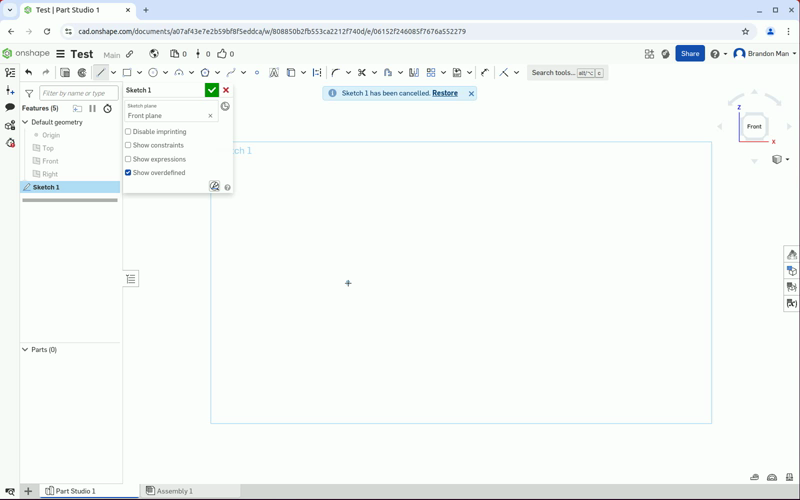
mouse_move(460, 282)
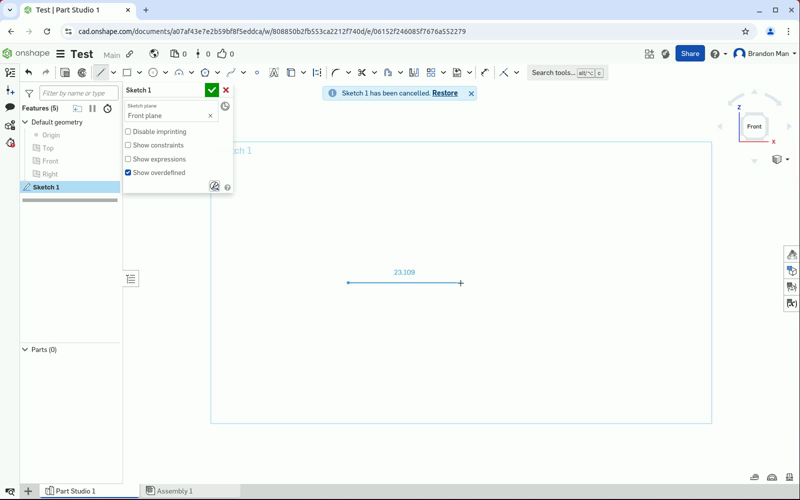
click(460, 282)
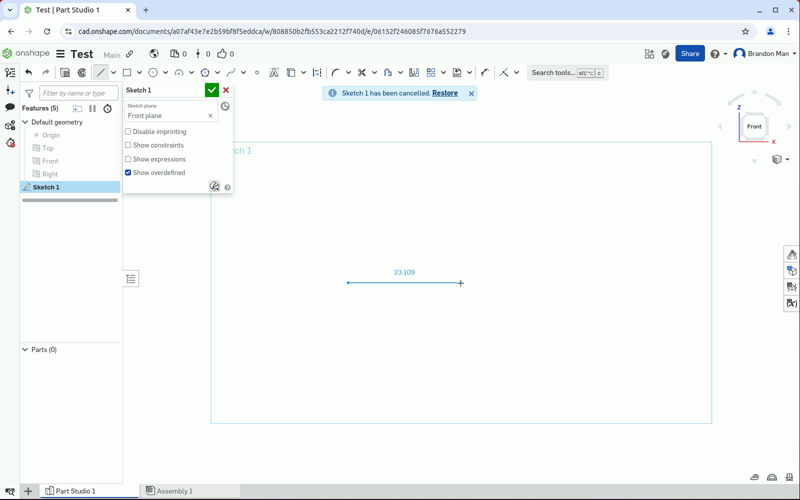
key_up(shift)
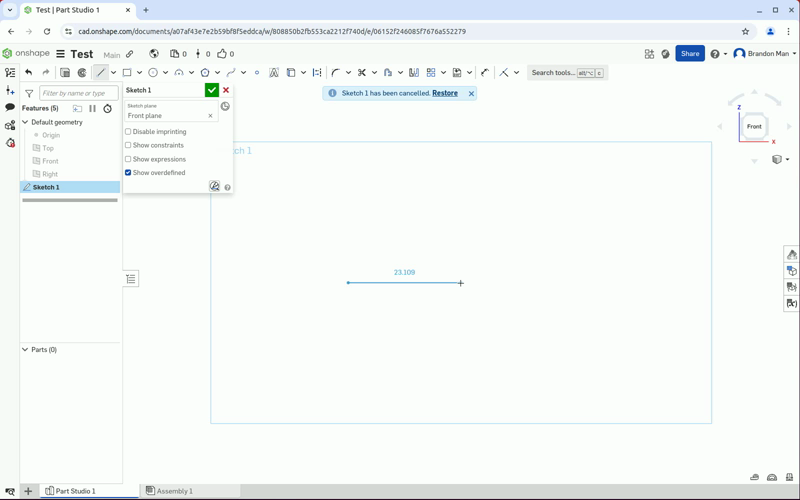
key_down(shift)
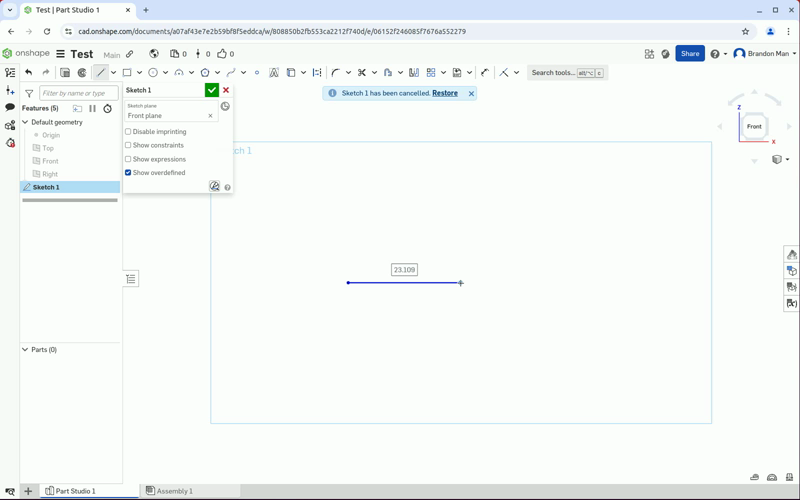
mouse_move(460, 170)
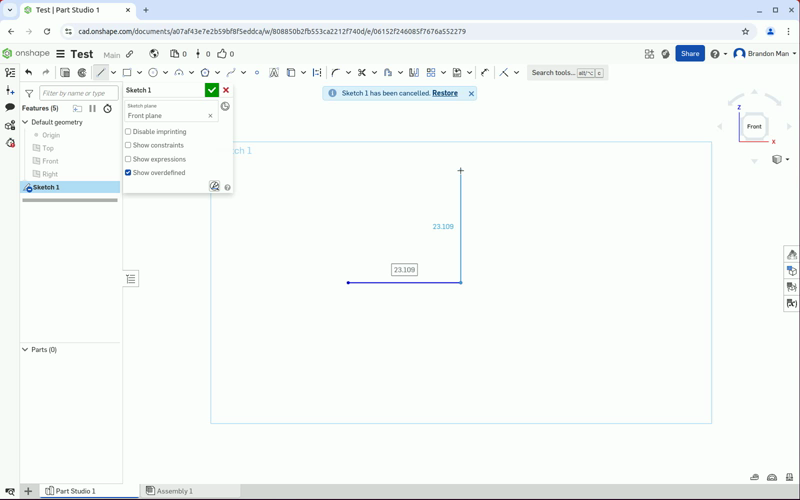
click(460, 170)
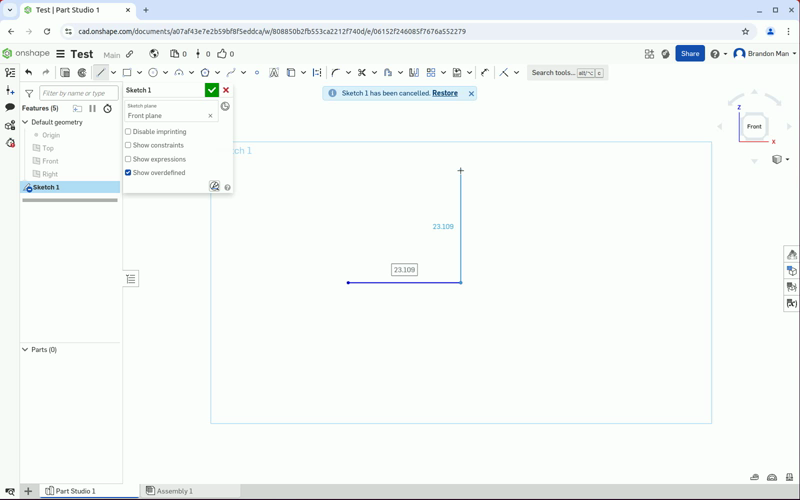
key_up(shift)
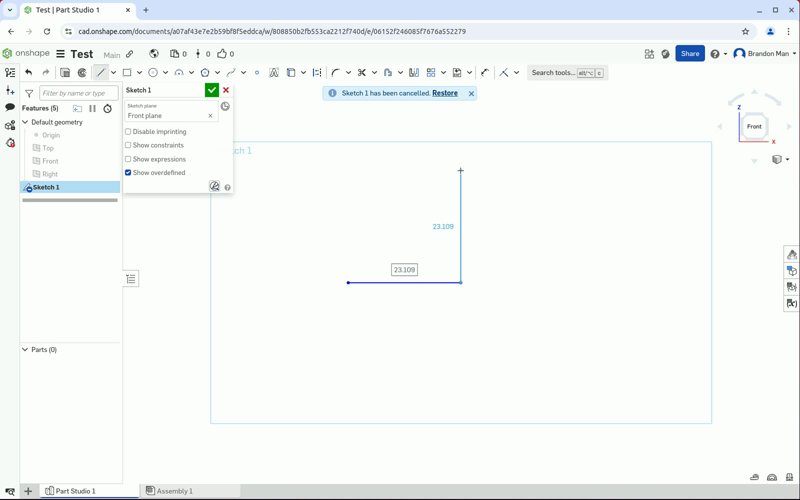
key_down(shift)
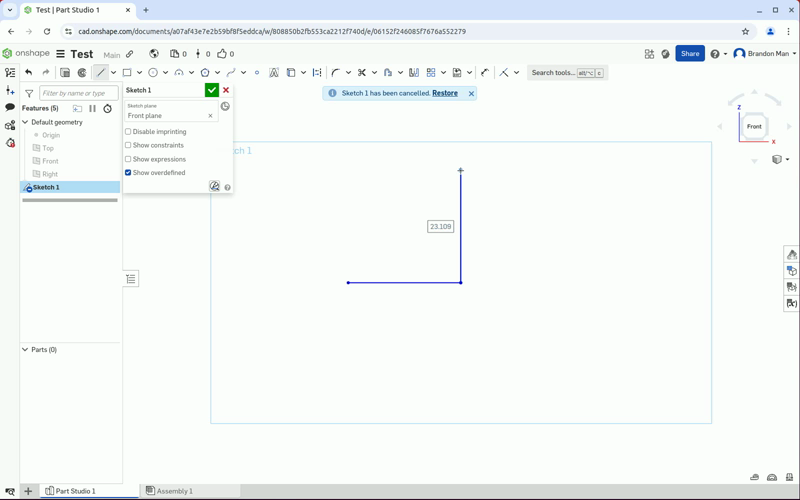
mouse_move(348, 170)
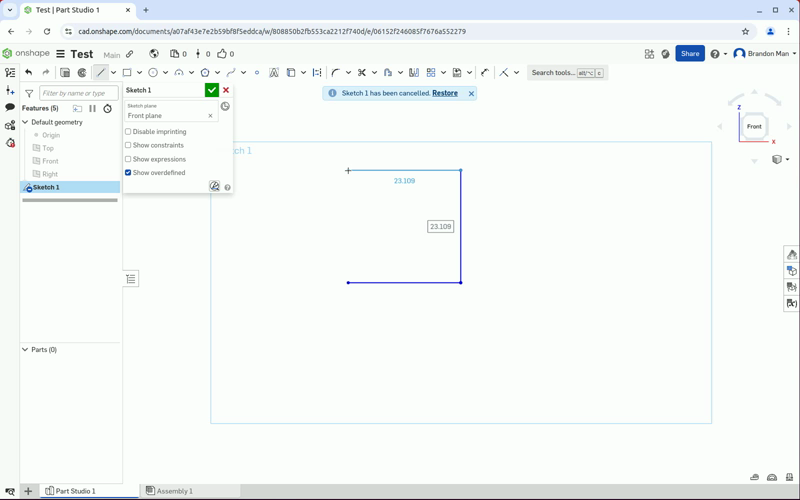
click(348, 170)
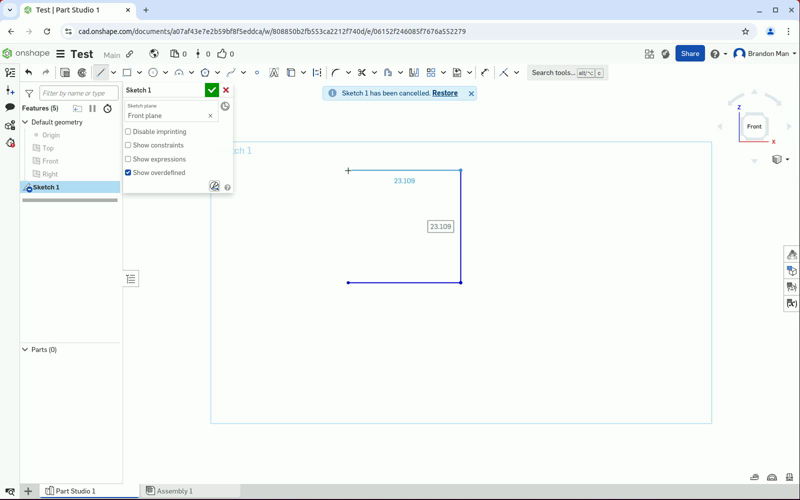
key_up(shift)
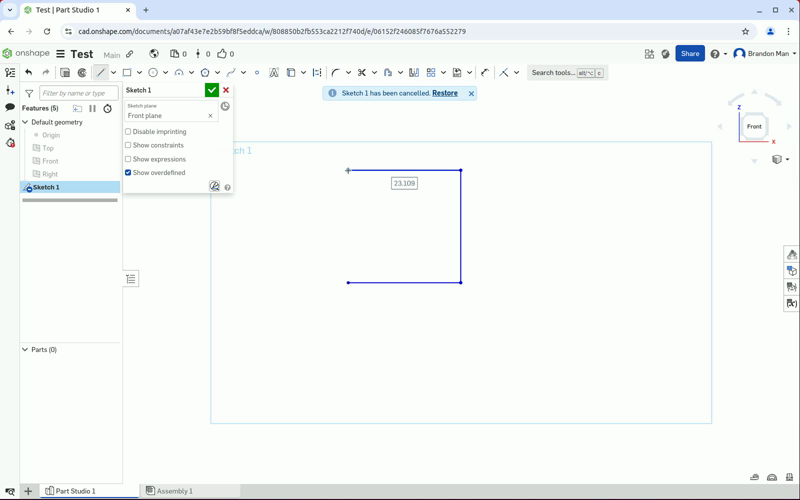
key_down(shift)
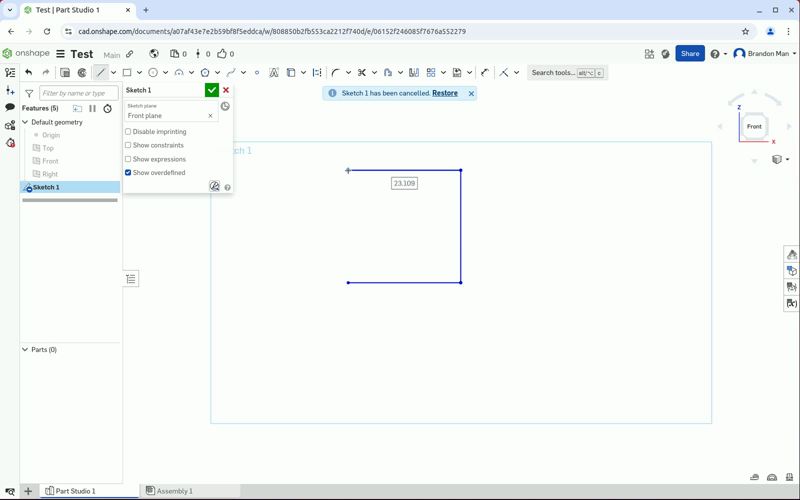
mouse_move(348, 282)
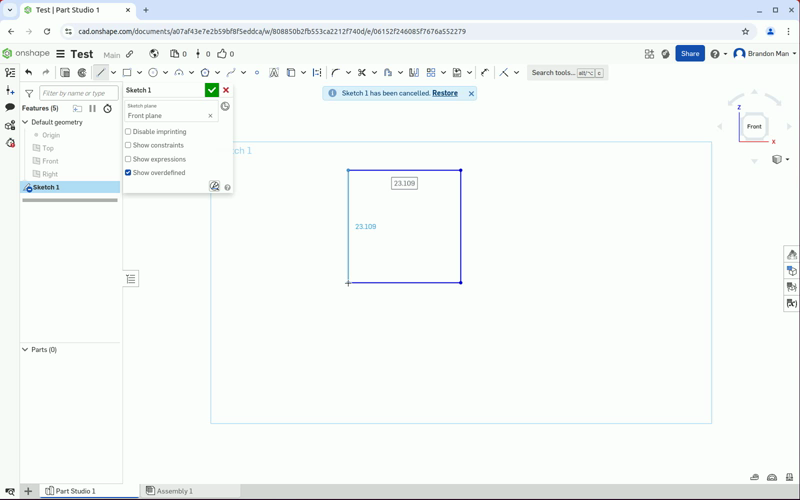
key_up(shift)
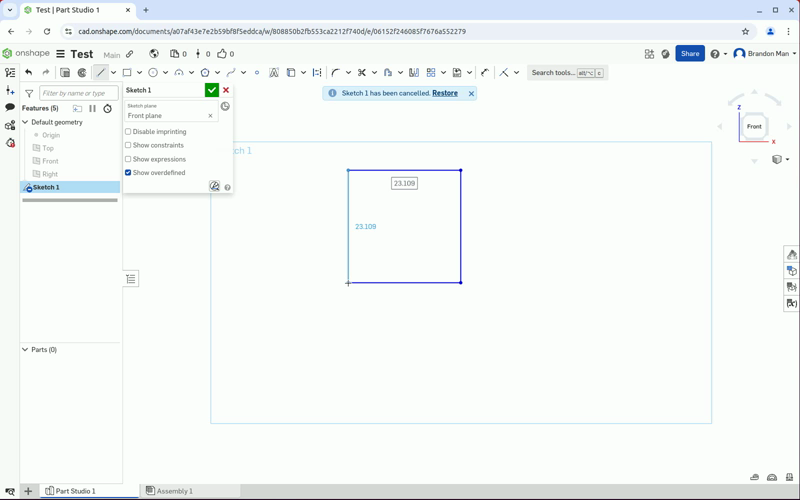
click(348, 282)
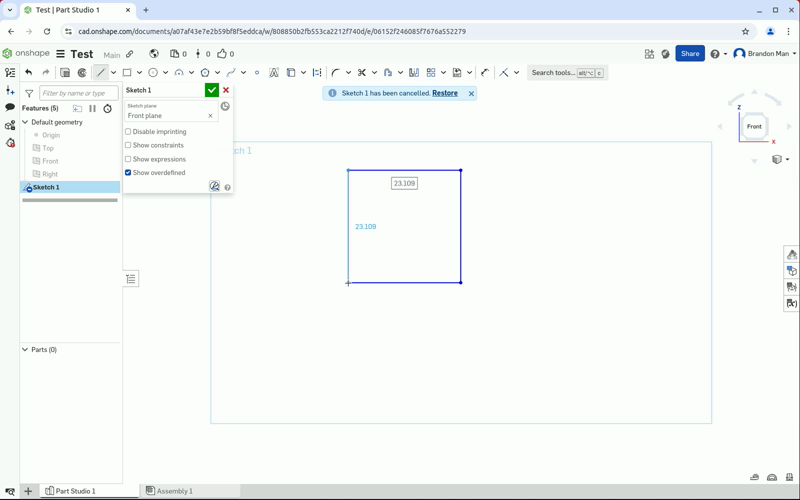
key(esc)
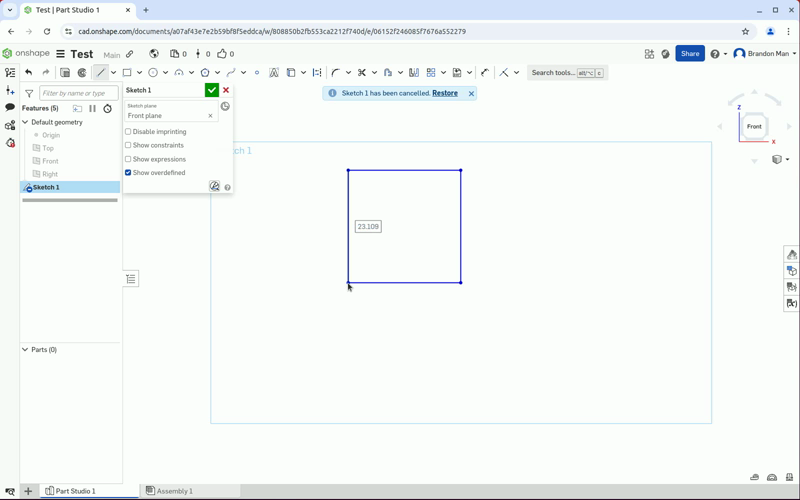
mouse_move(394, 220)
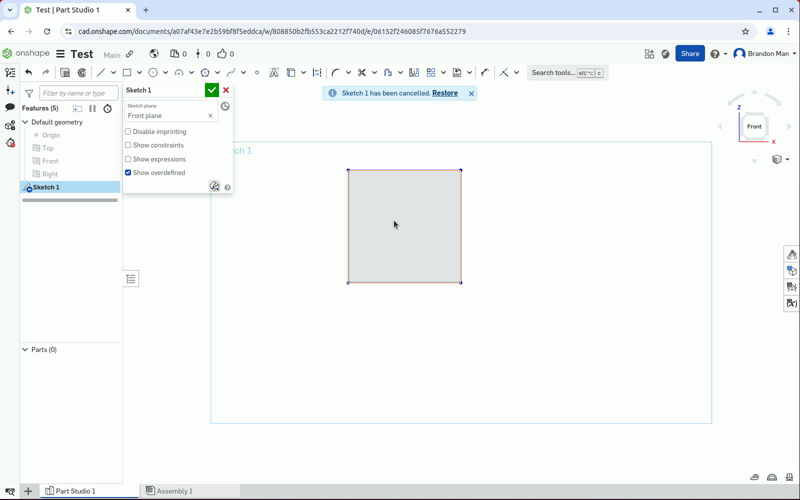
click(394, 220)
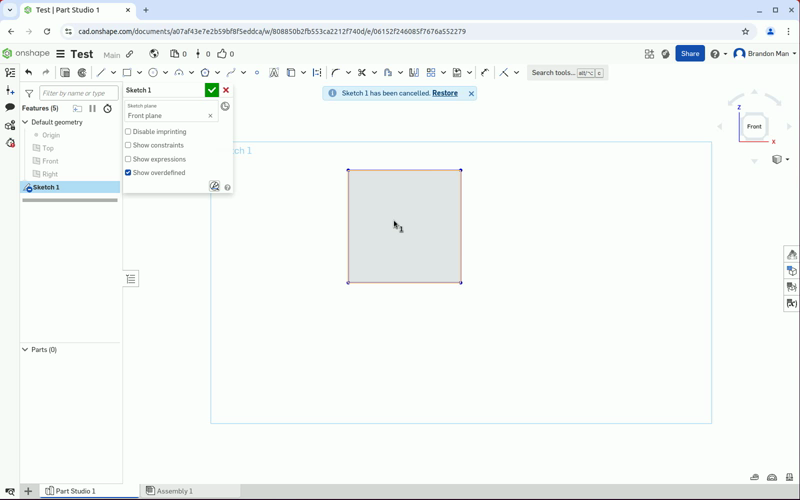
mouse_move(73, 352)
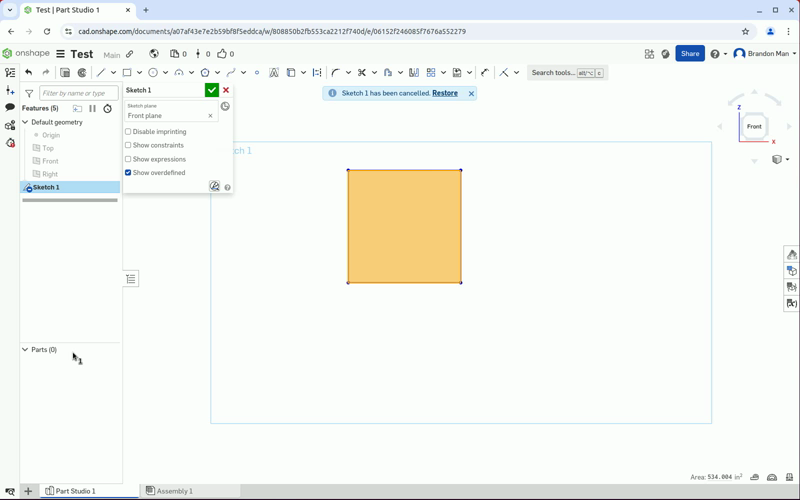
key(shift+y)
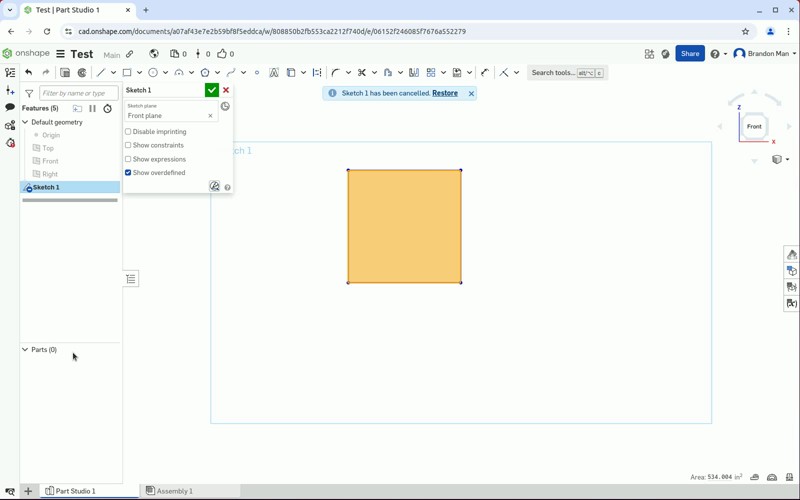
key(shift+e)
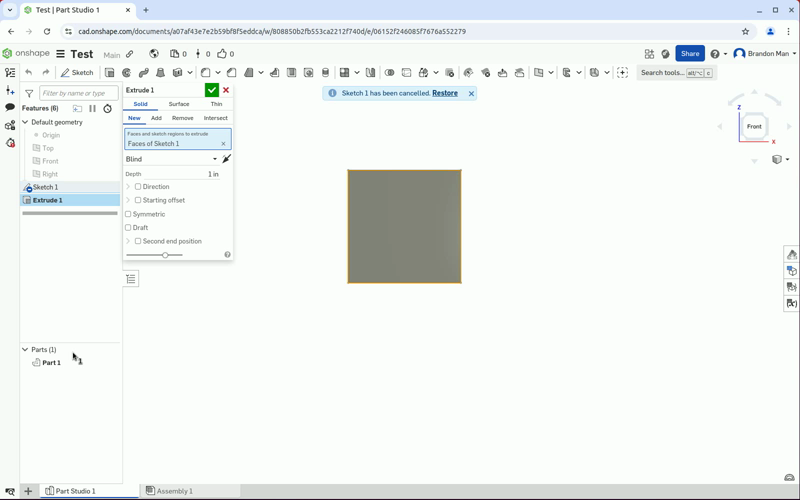
mouse_move(143, 106)
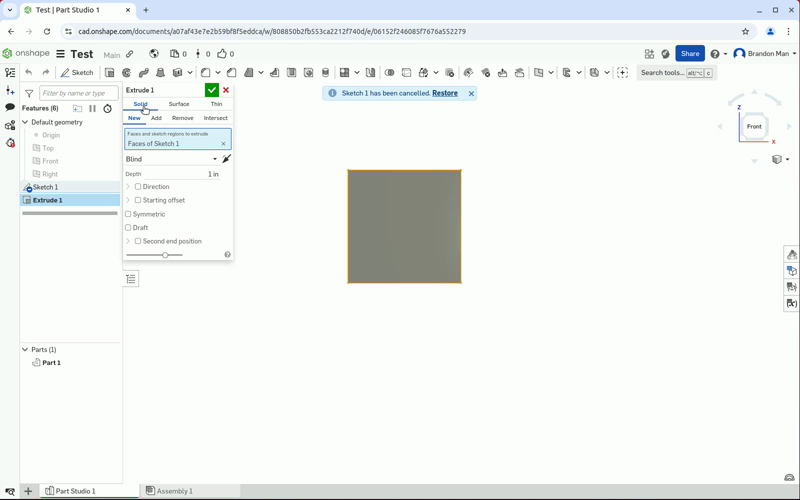
click(143, 106)
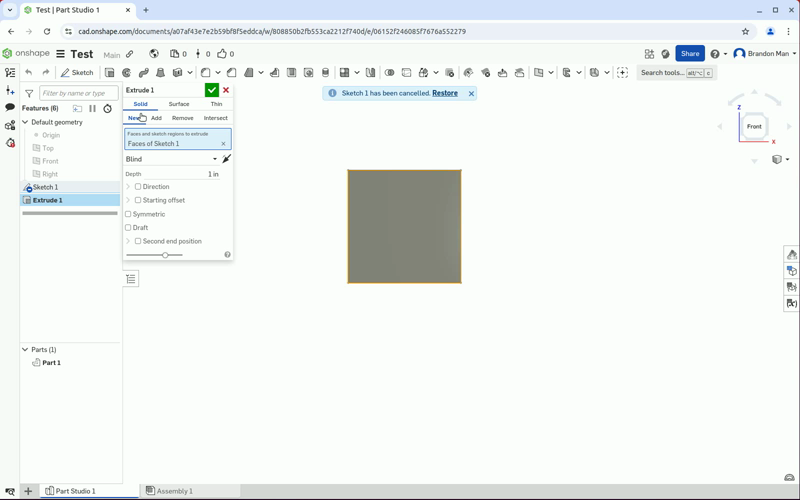
mouse_move(137, 120)
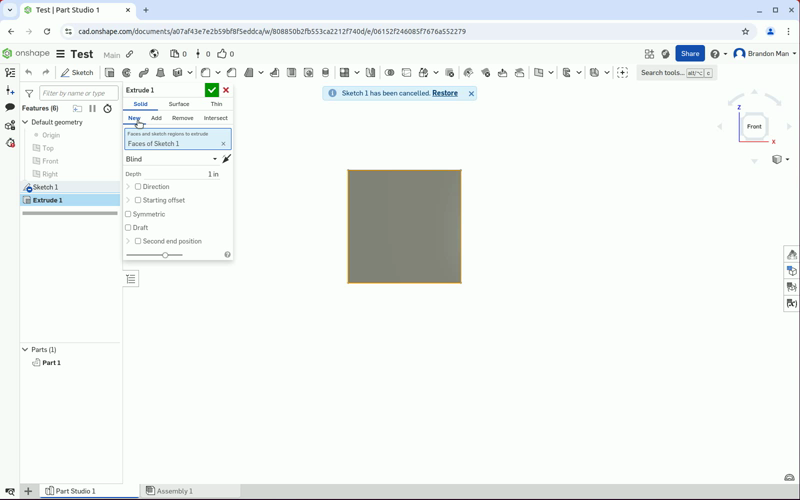
click(137, 120)
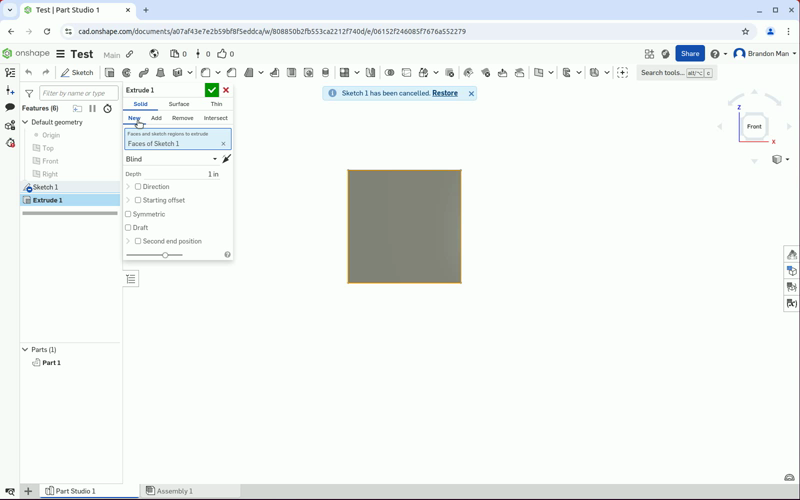
key(tab, 4)
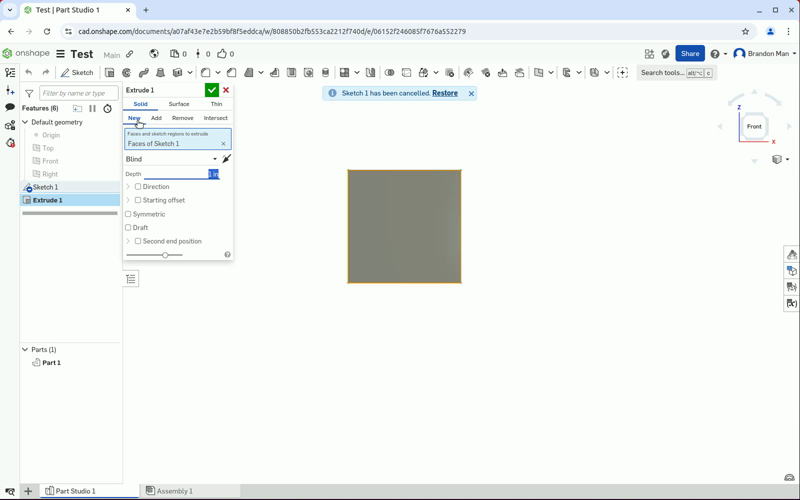
text(15.405)
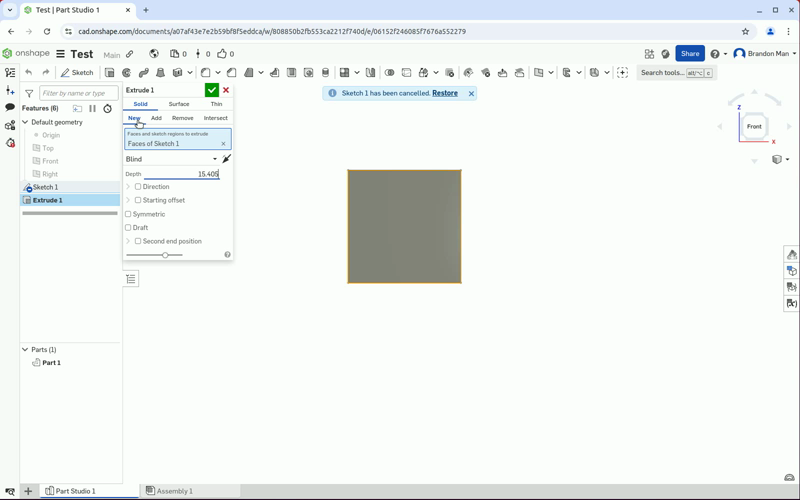
key(enter)
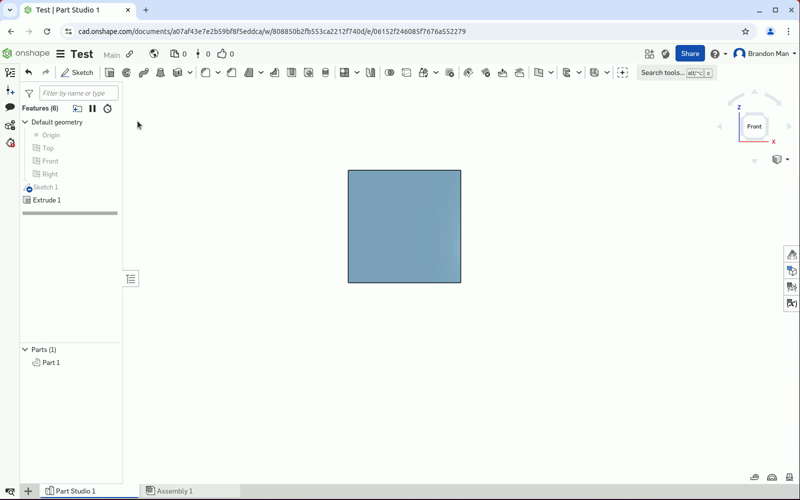
key(shift+h)
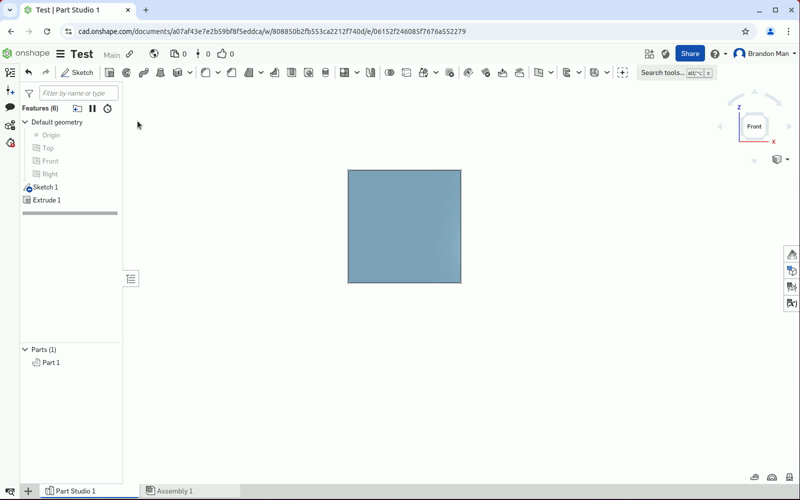
key(shift+h)
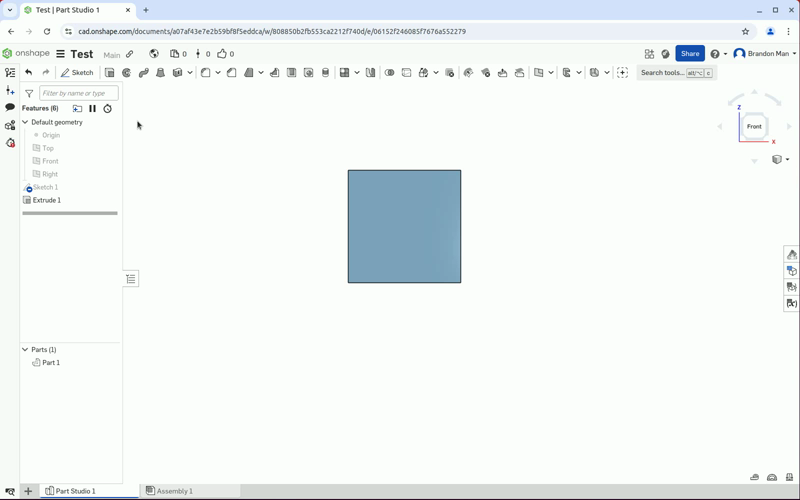
mouse_move(73, 189)
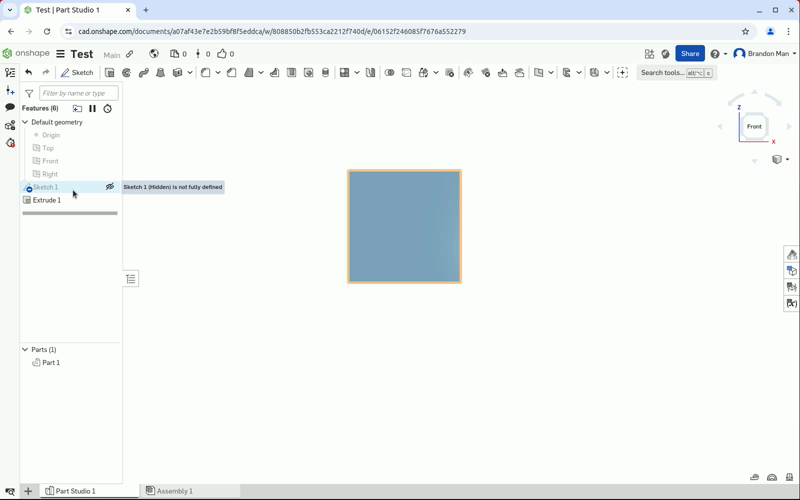
click(73, 189)
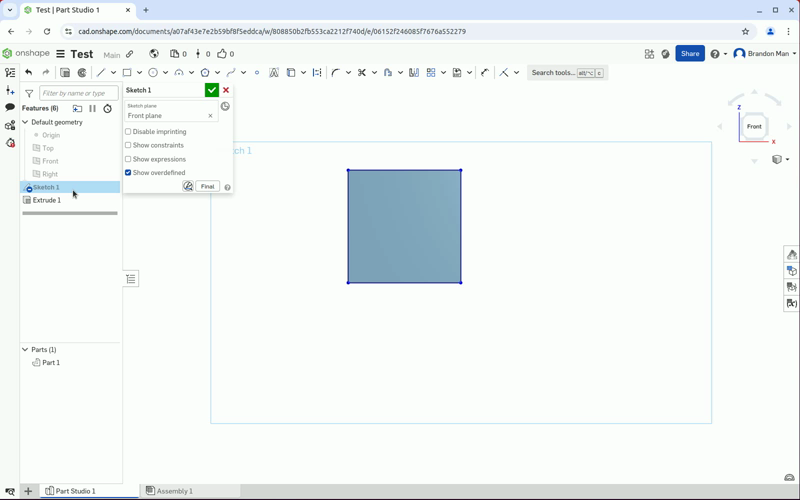
mouse_move(229, 92)
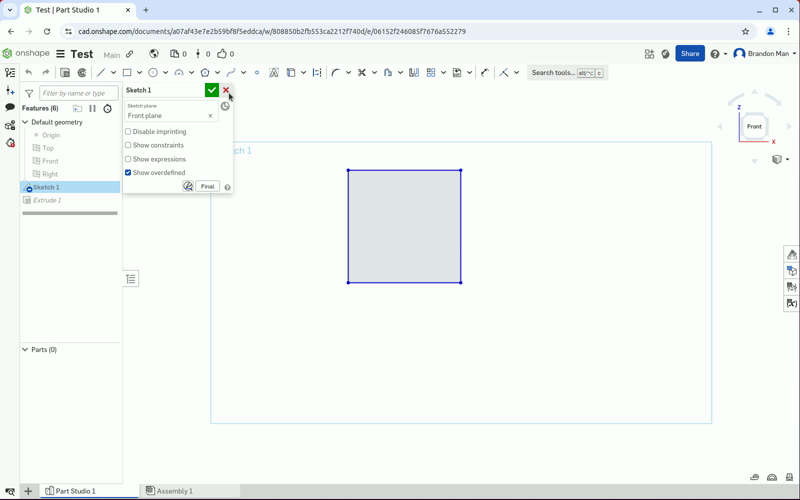
click(229, 92)
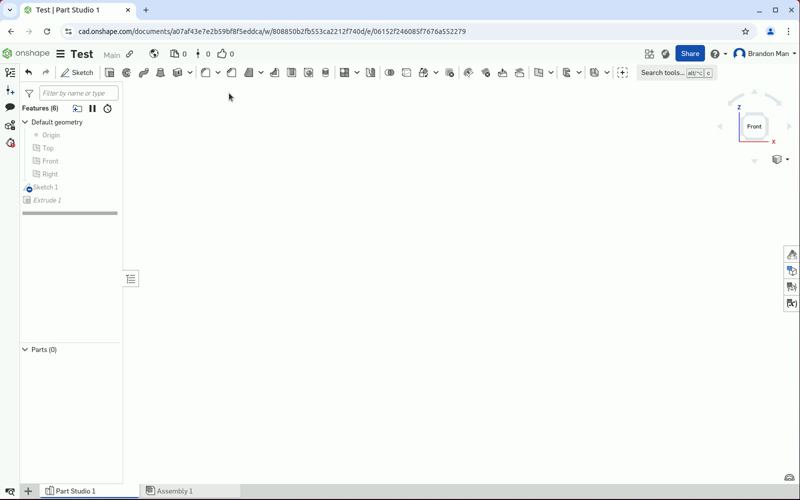
mouse_move(541, 75)
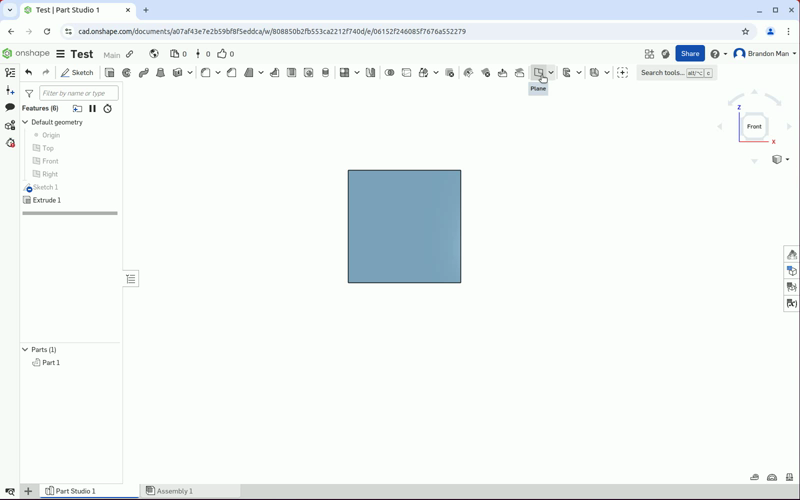
click(541, 75)
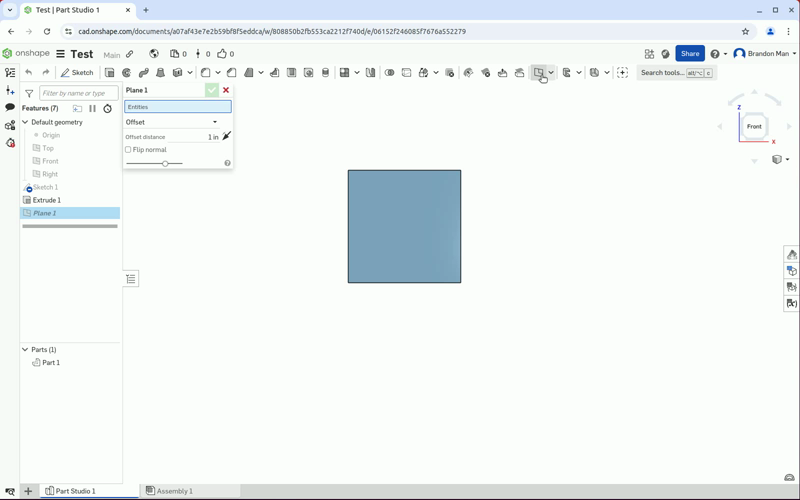
mouse_move(73, 163)
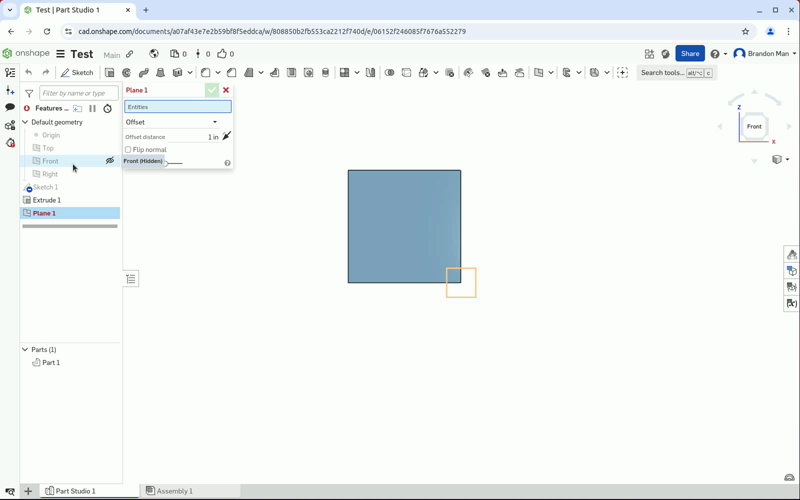
click(73, 163)
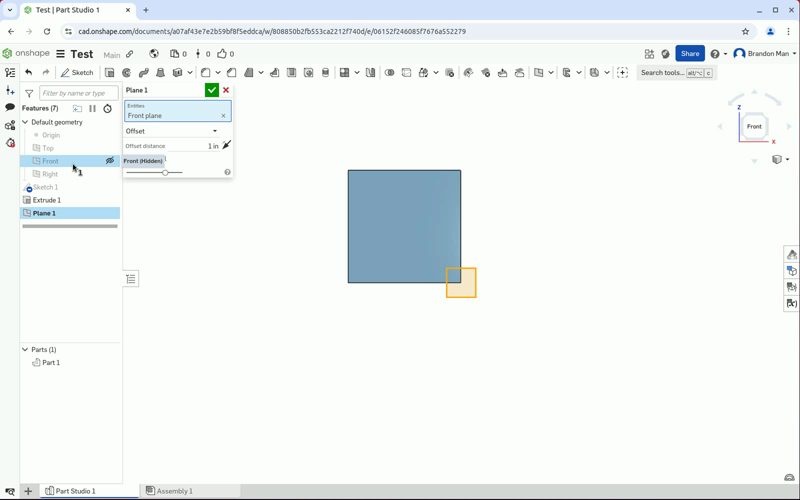
key(tab, 2)
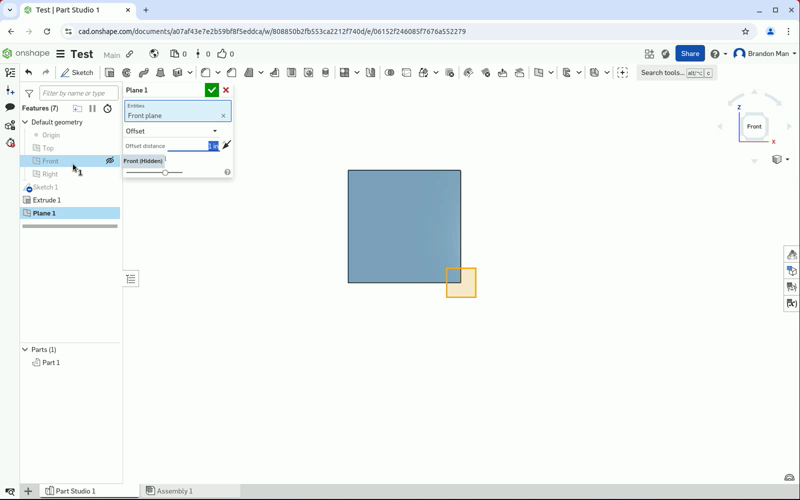
text(15.405)
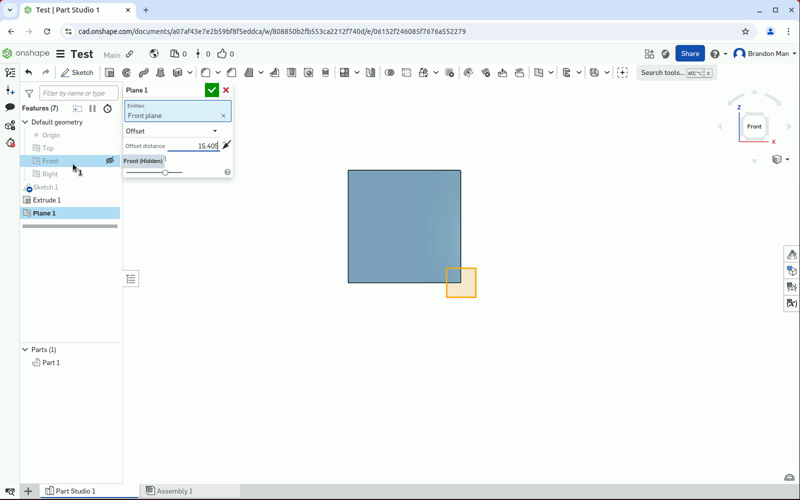
key(enter, 2)
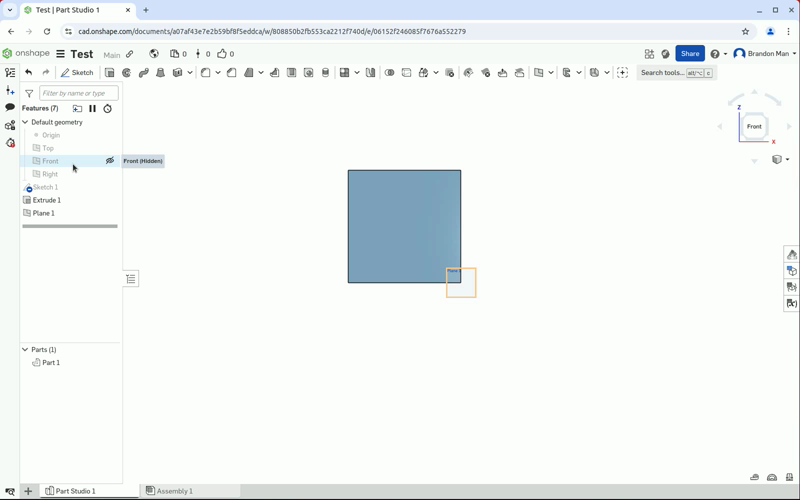
key(shift+s)
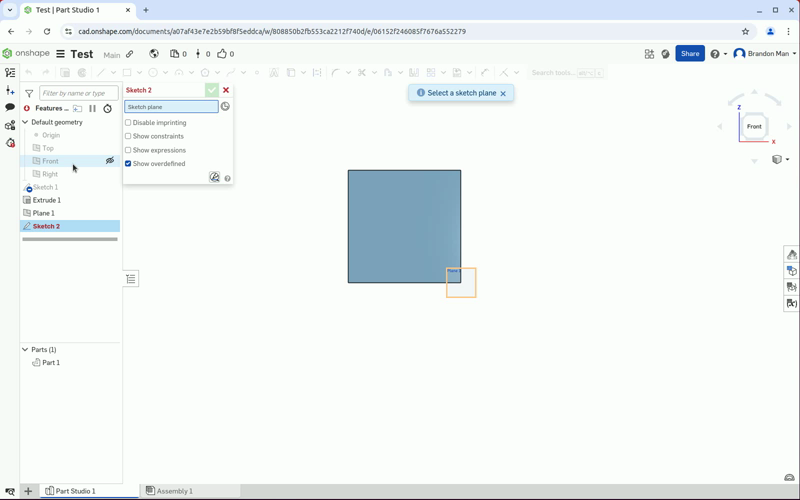
mouse_move(73, 215)
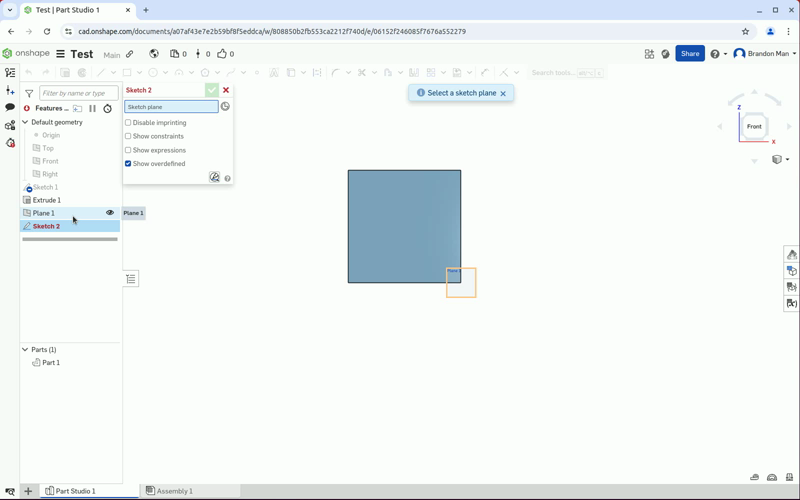
click(73, 215)
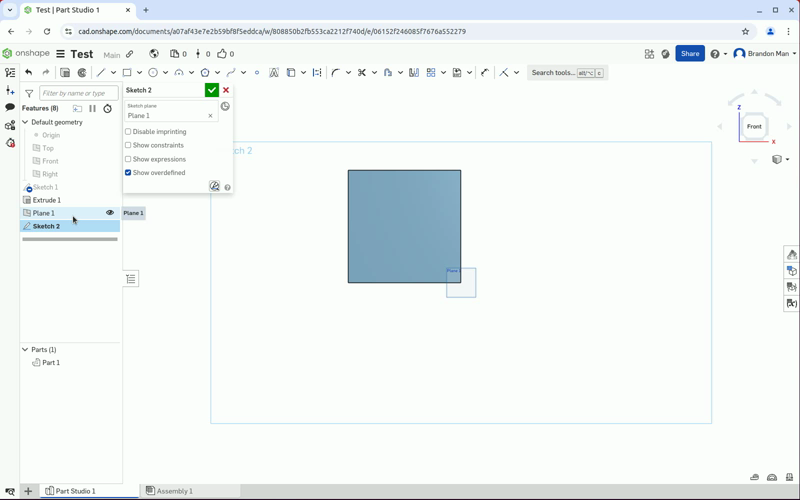
mouse_move(73, 352)
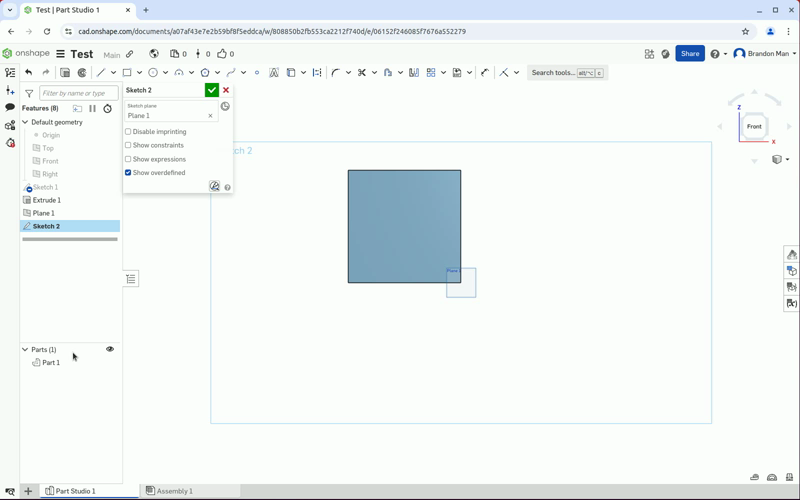
key(y)
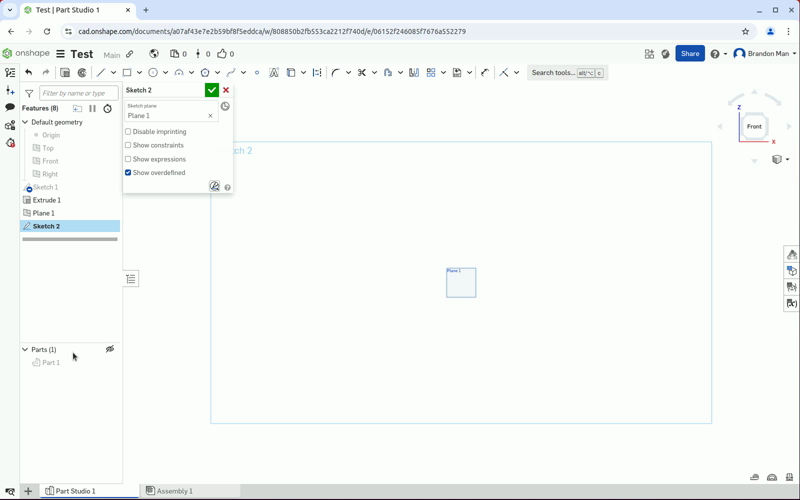
key(l)
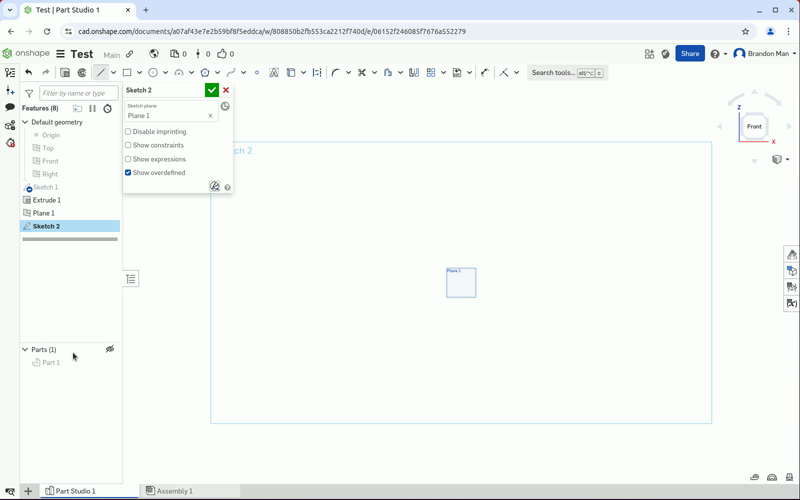
key_down(shift)
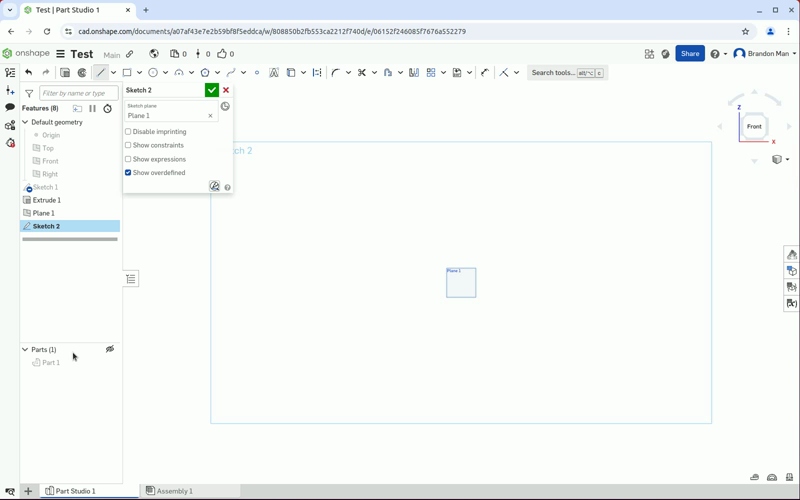
mouse_move(348, 282)
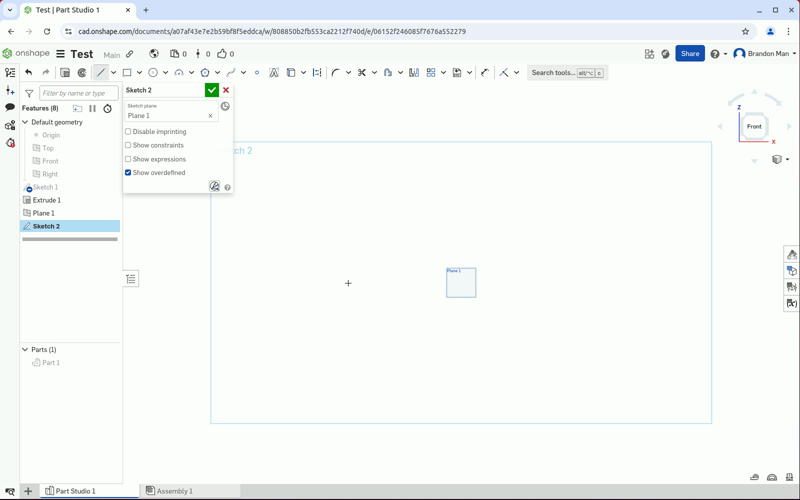
click(348, 282)
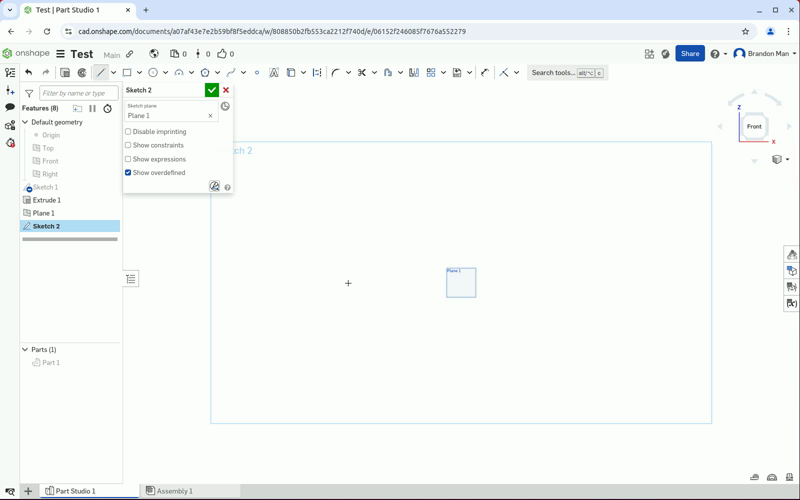
key_up(shift)
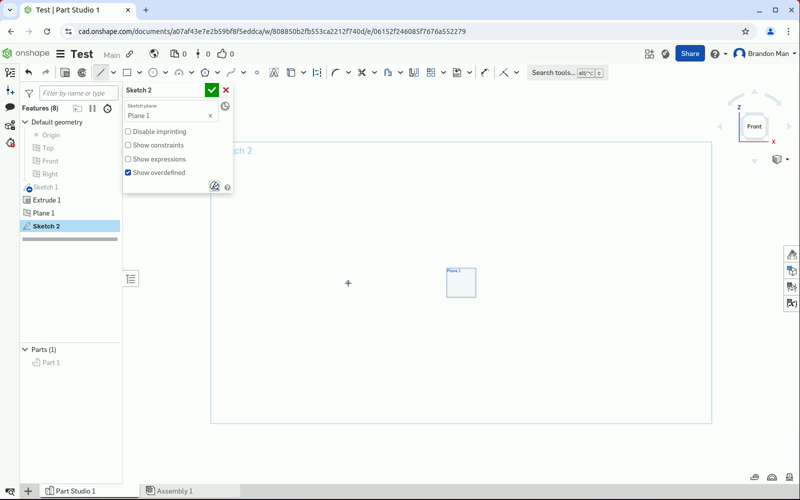
key_down(shift)
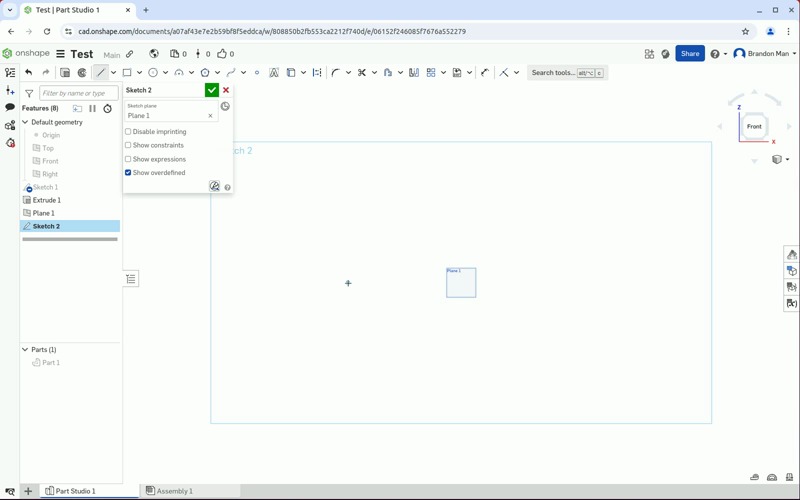
mouse_move(378, 282)
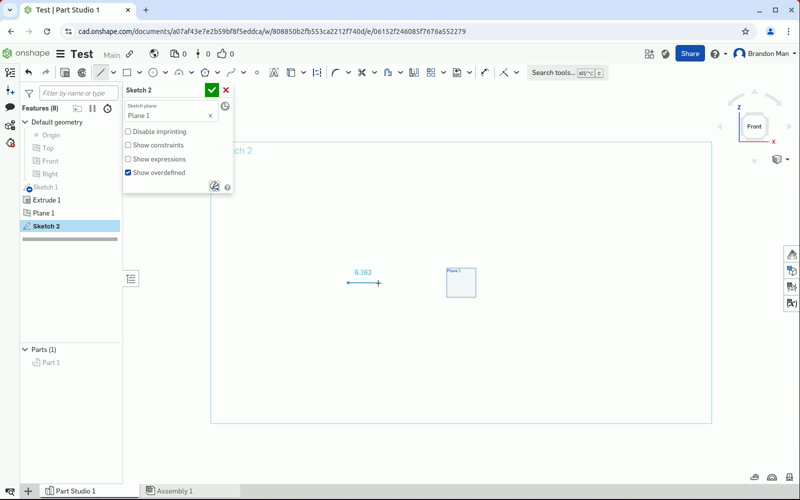
mouse_move(398, 282)
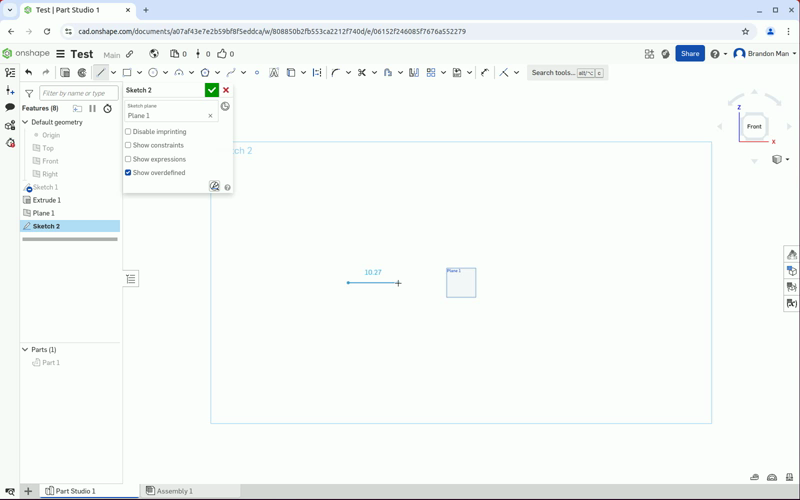
click(398, 282)
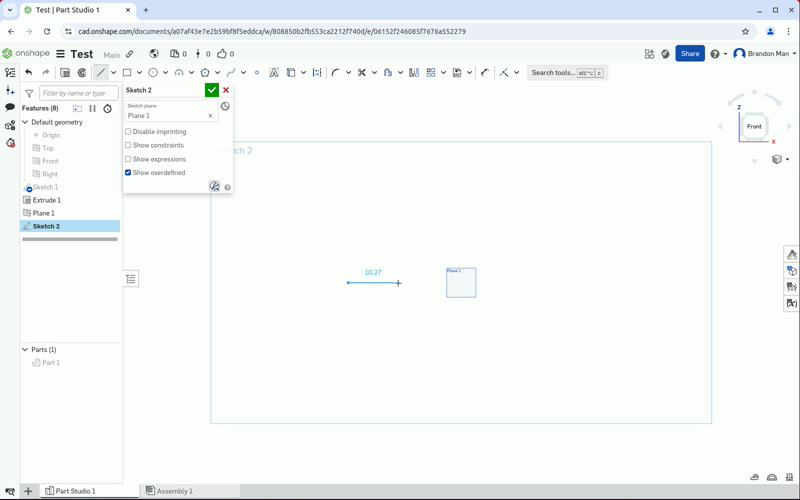
key_up(shift)
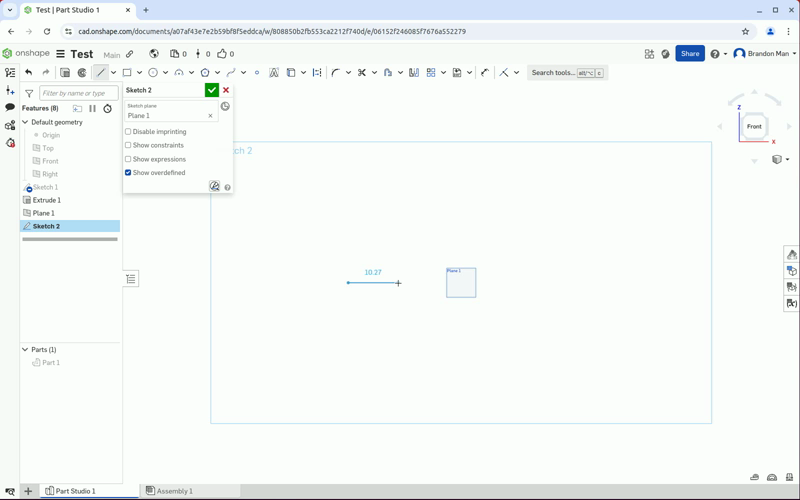
key_down(shift)
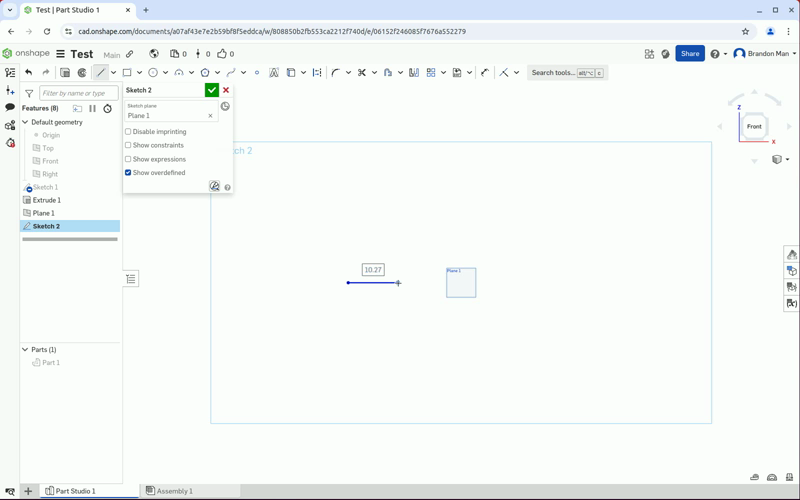
mouse_move(428, 282)
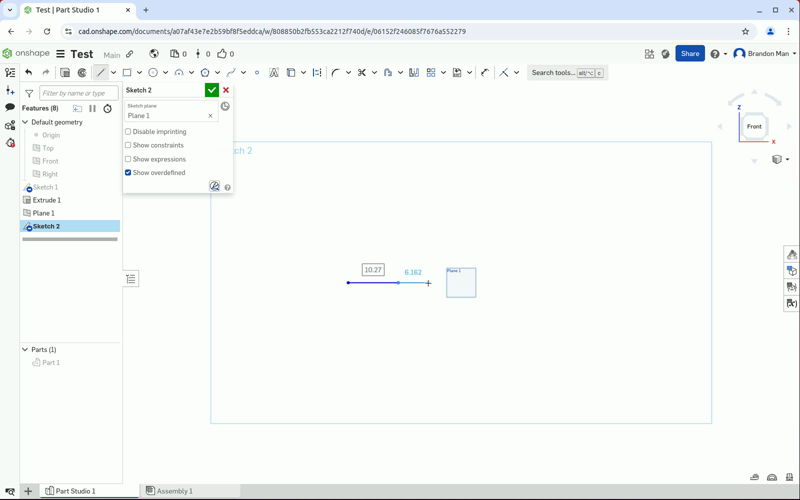
mouse_move(398, 230)
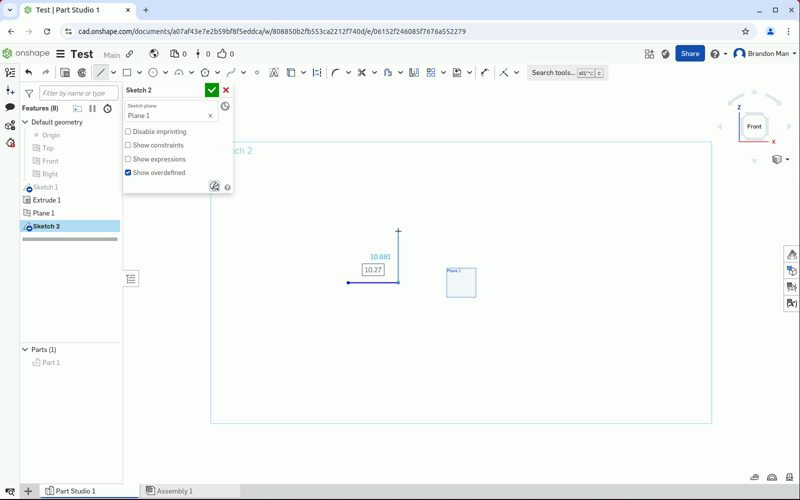
click(398, 230)
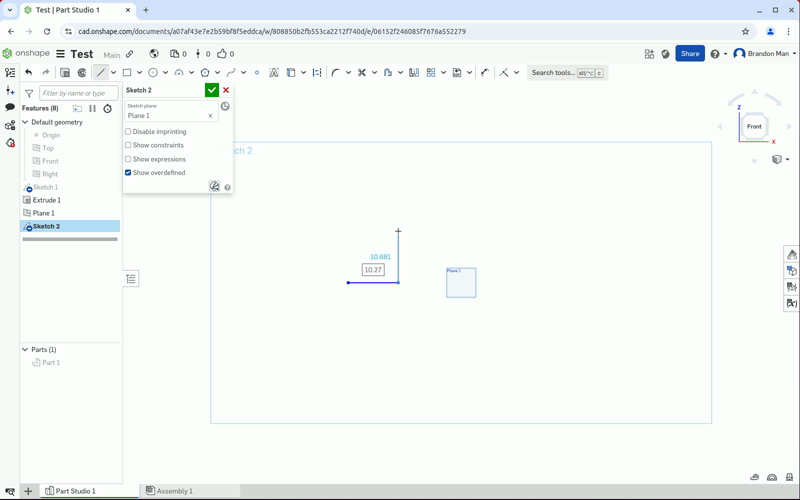
key_up(shift)
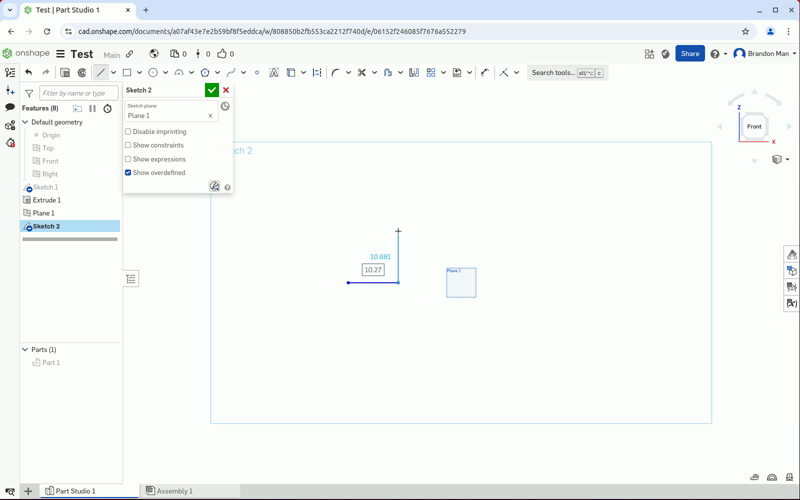
key_down(shift)
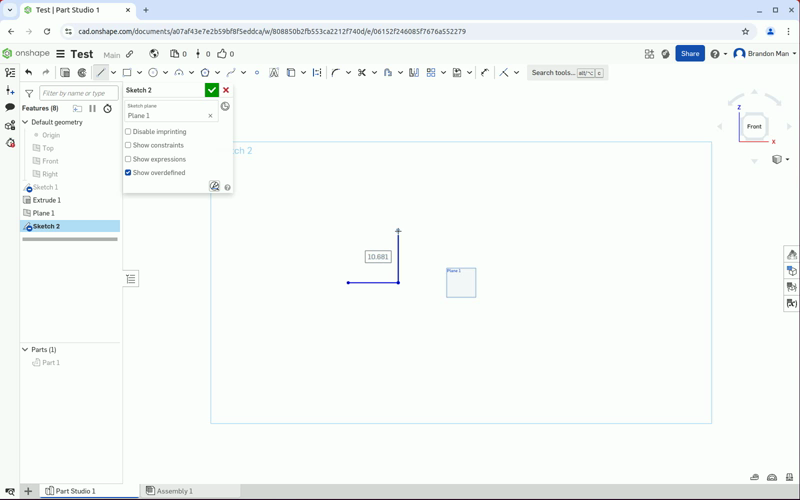
mouse_move(428, 230)
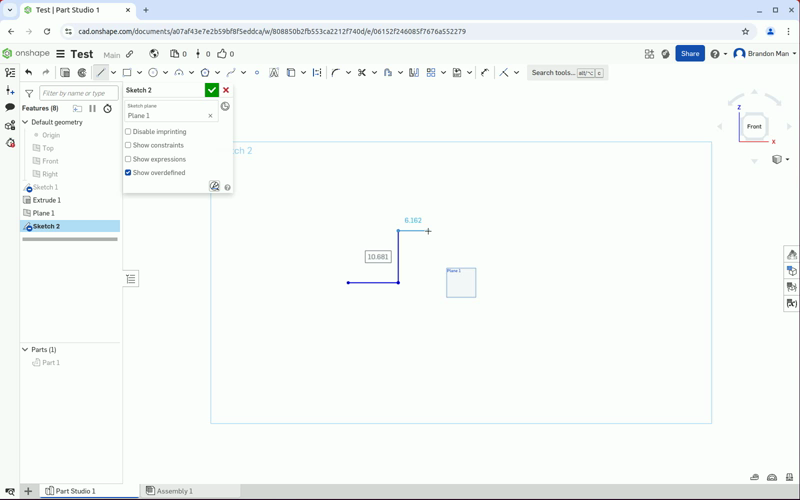
mouse_move(348, 230)
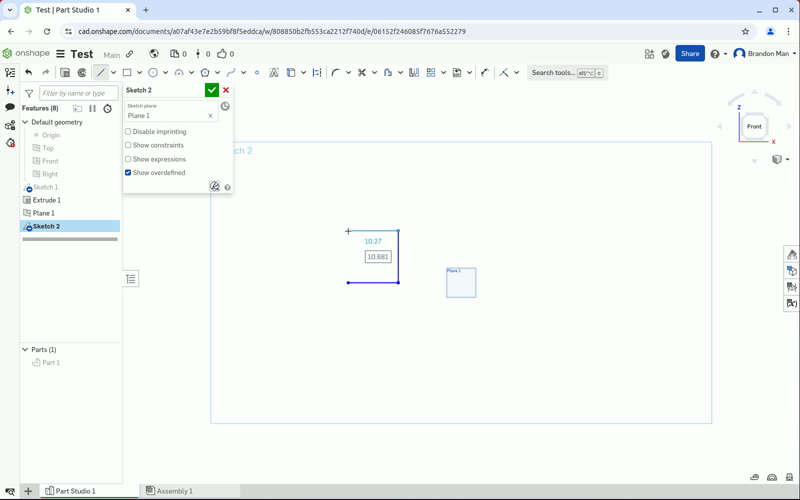
click(348, 230)
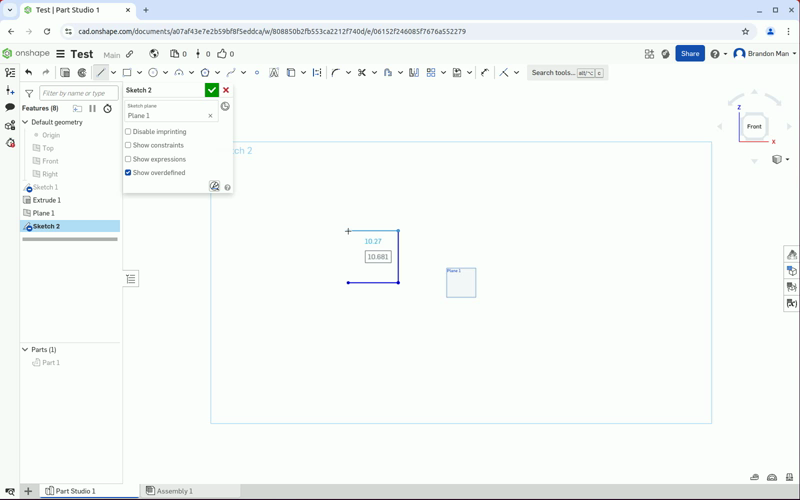
key_up(shift)
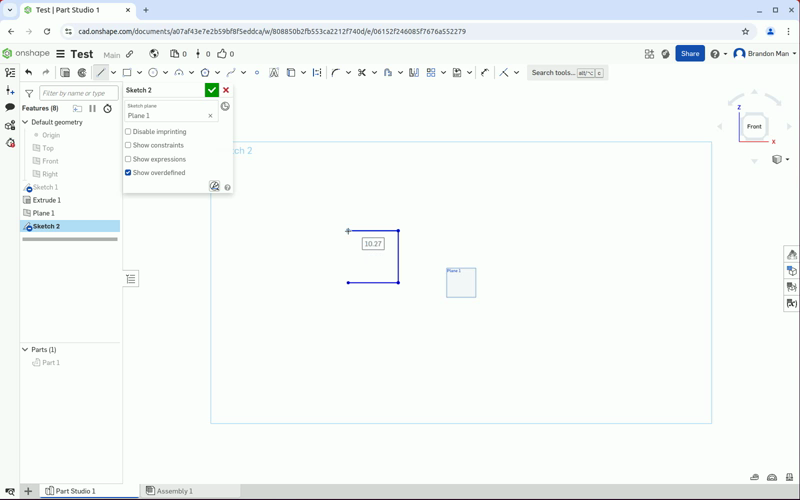
mouse_move(378, 230)
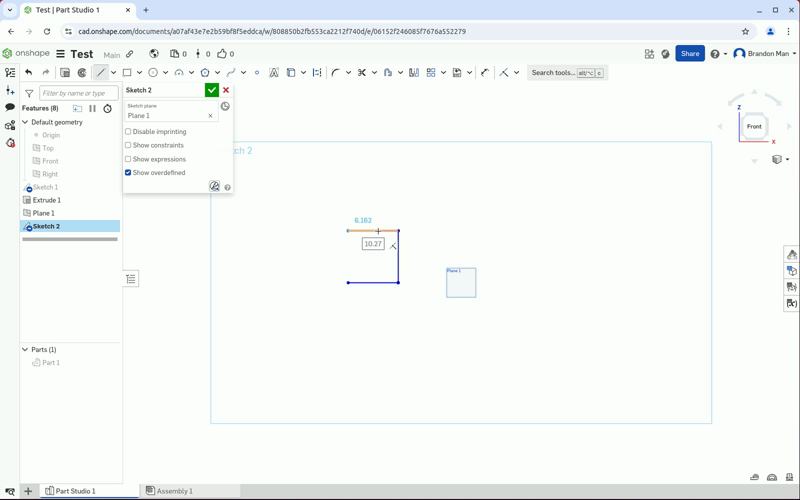
key_down(shift)
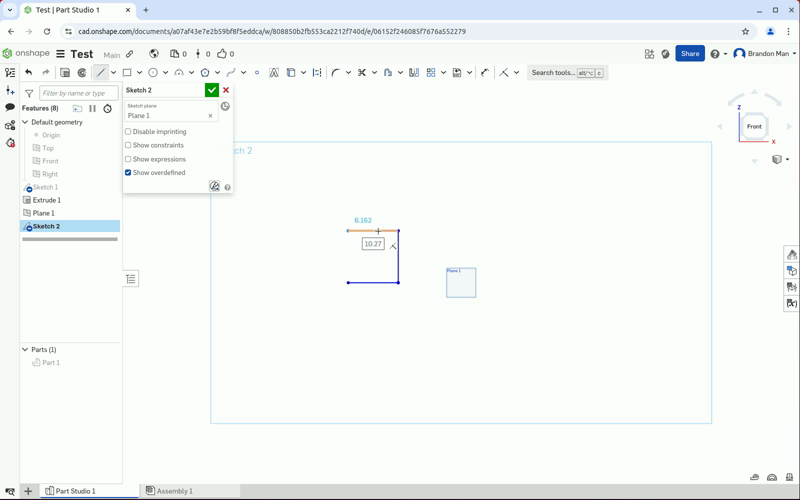
mouse_move(348, 282)
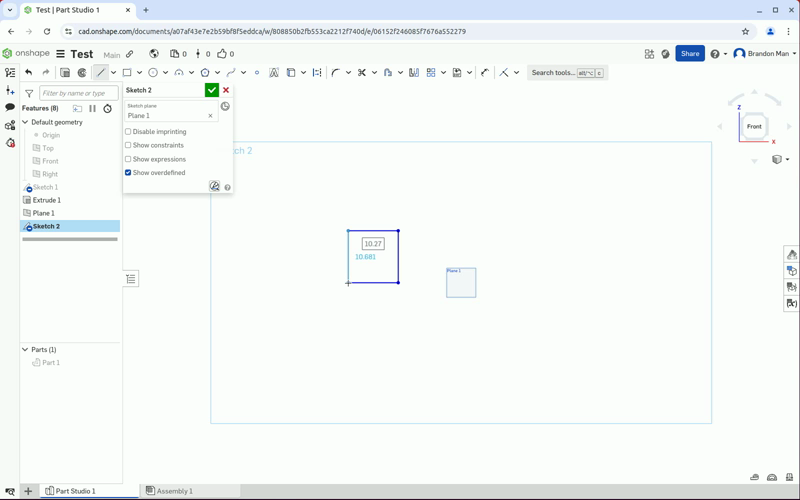
key_up(shift)
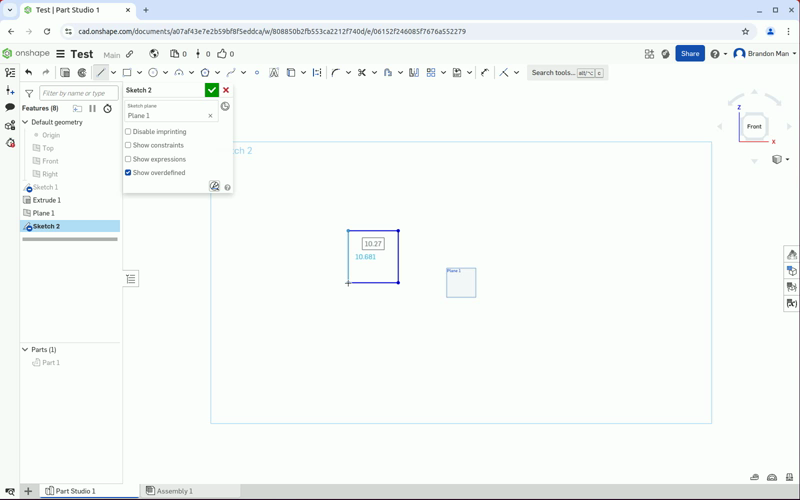
click(348, 282)
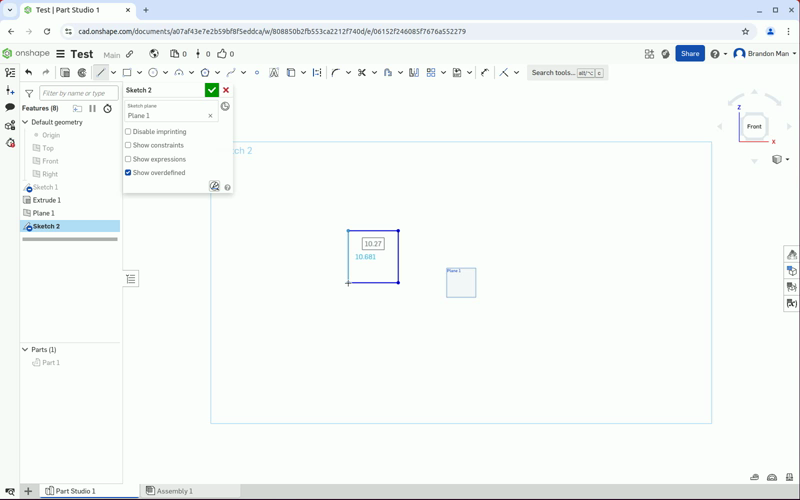
key(esc)
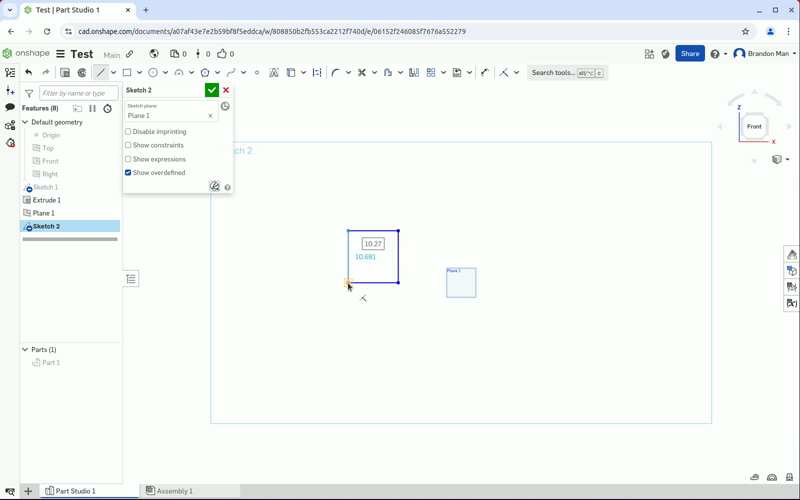
mouse_move(390, 249)
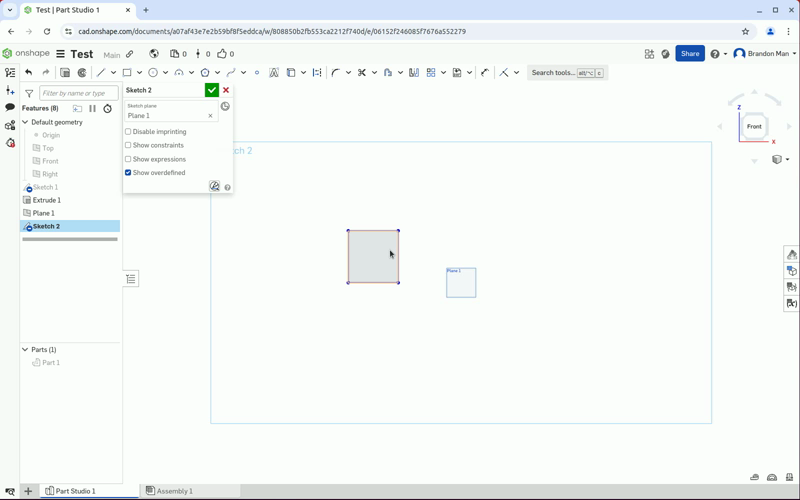
click(390, 249)
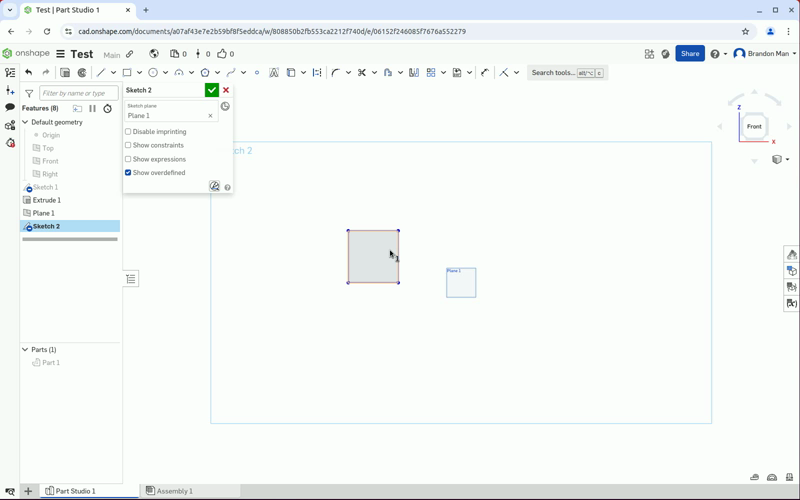
mouse_move(73, 352)
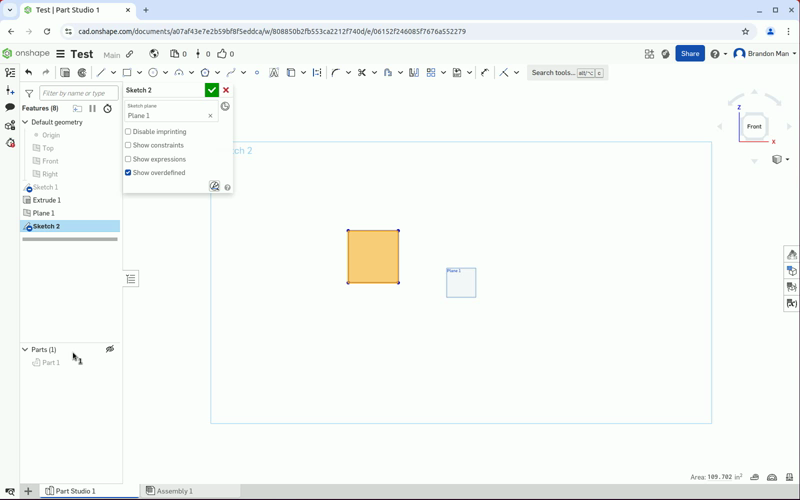
key(shift+y)
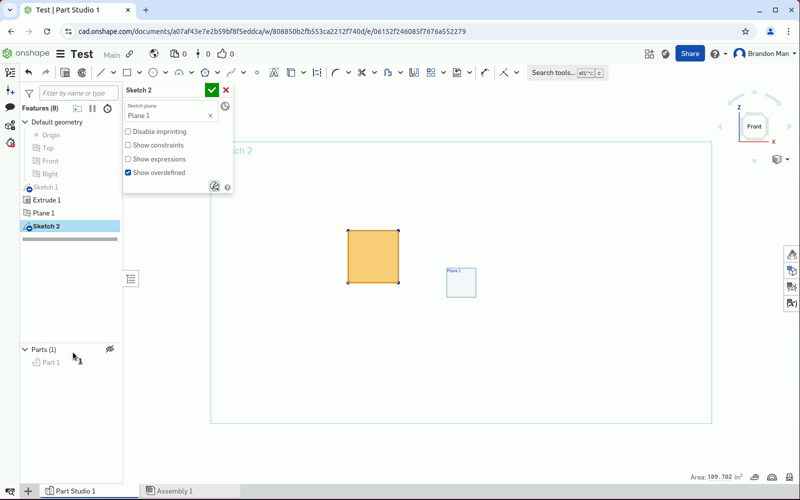
key(shift+e)
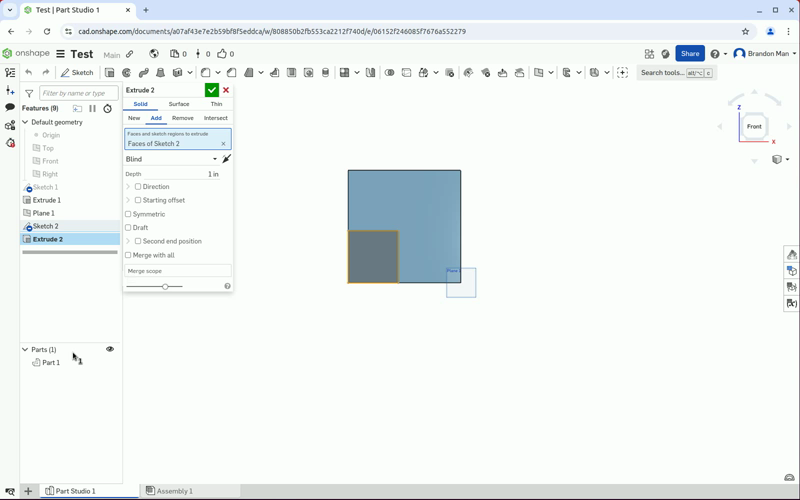
mouse_move(143, 106)
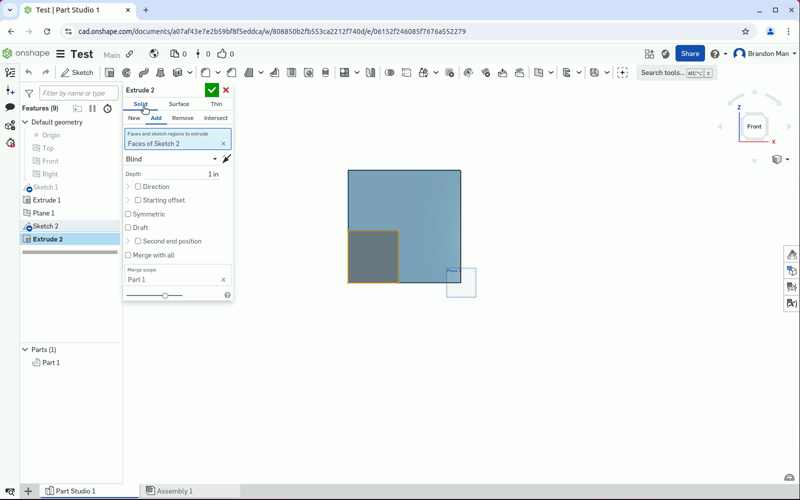
click(143, 106)
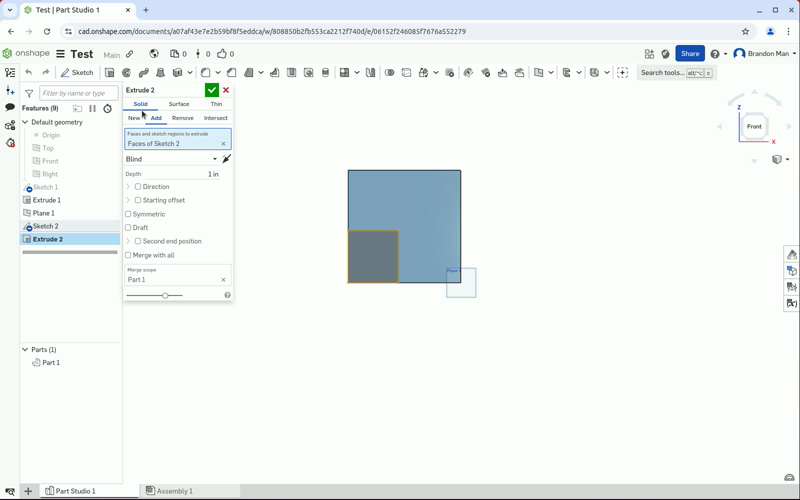
mouse_move(137, 120)
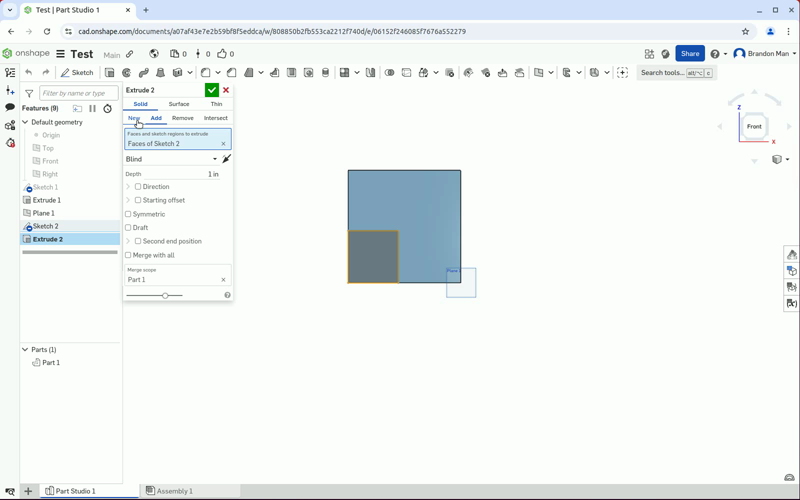
click(137, 120)
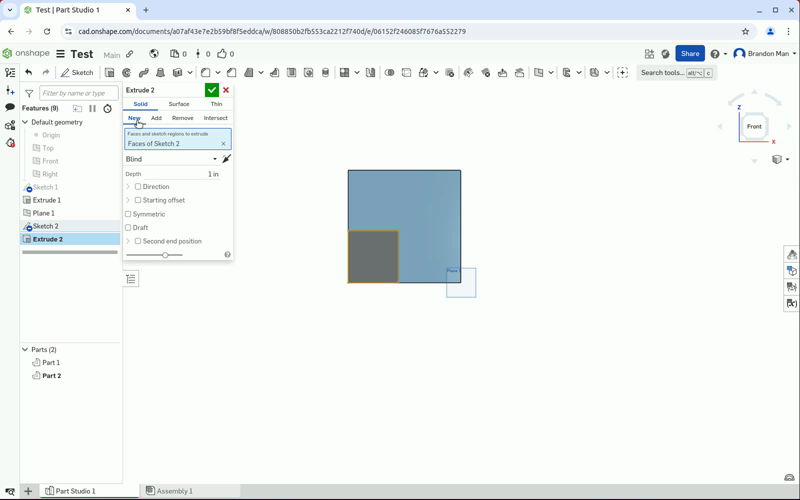
key(tab, 4)
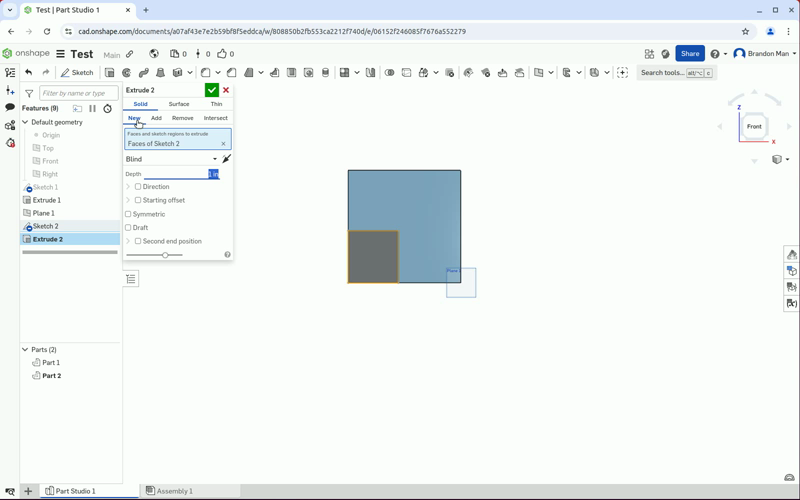
text(7.703)
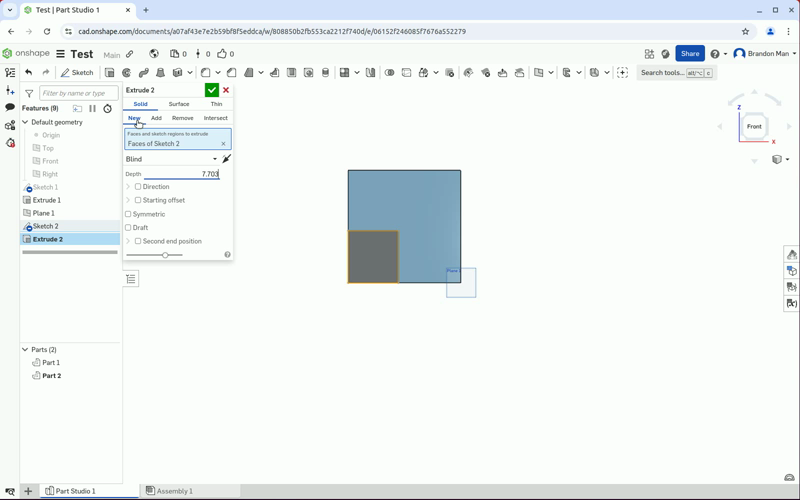
key(enter)
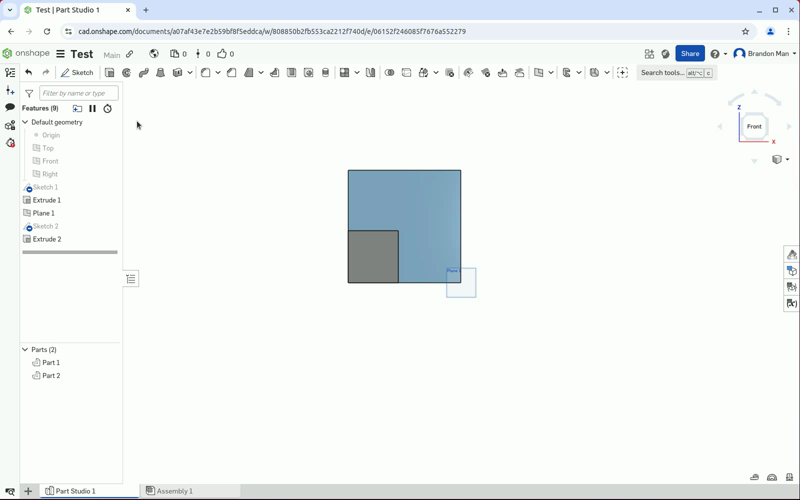
key(shift+h)
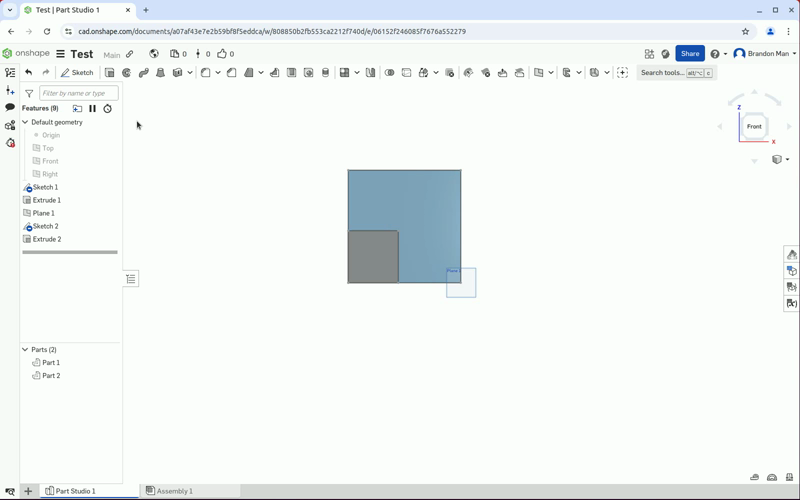
key(shift+h)
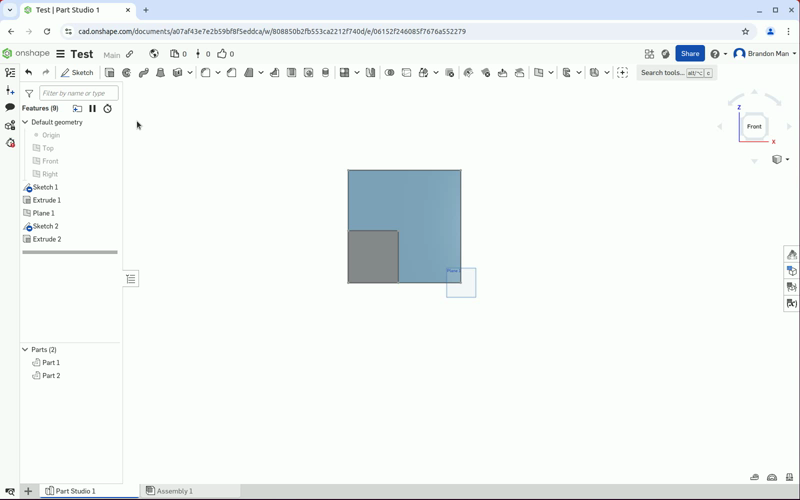
key(shift+7)
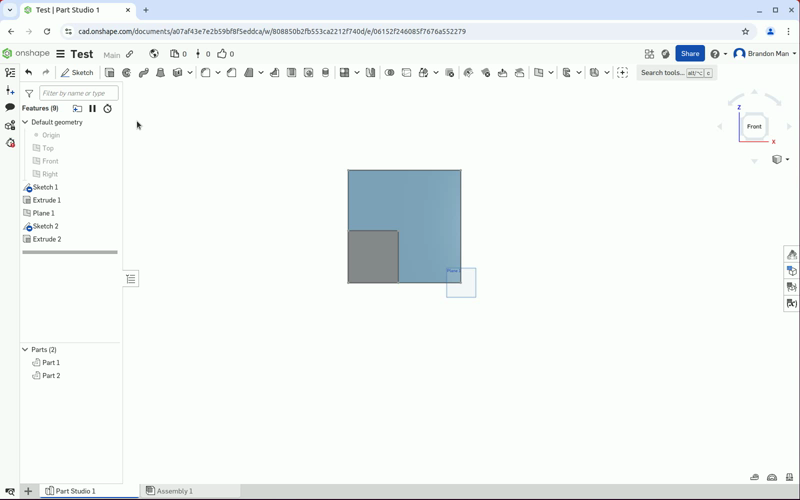
key(left, 2)
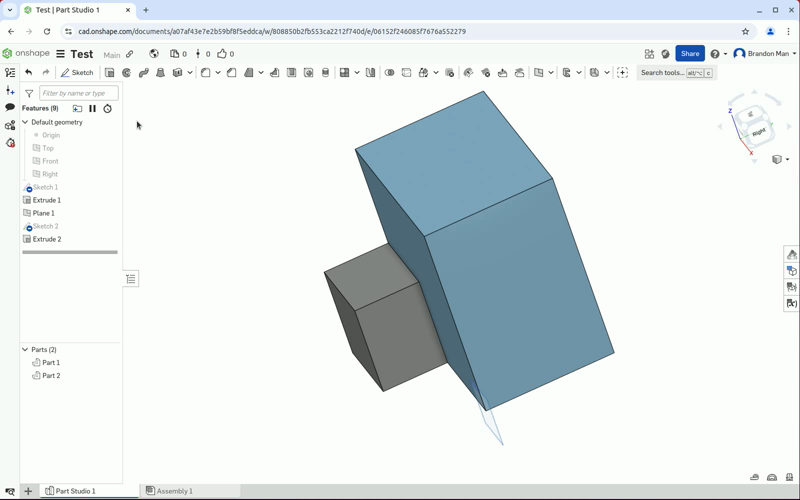
key(down, 2)
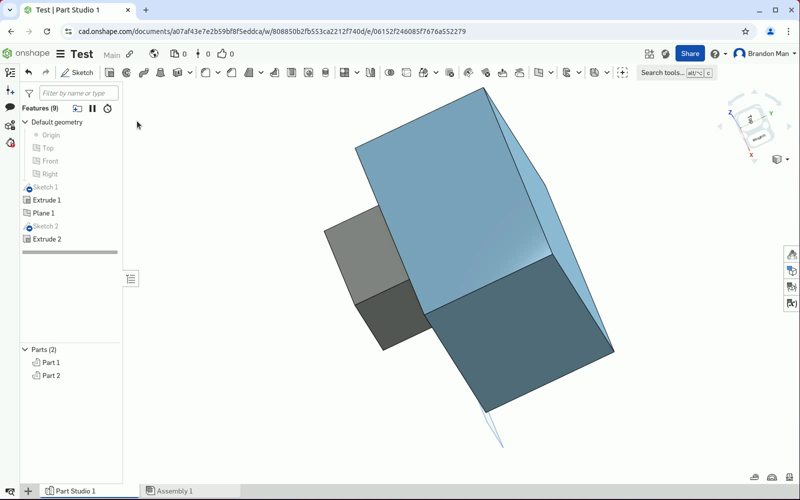
key(up, 2)
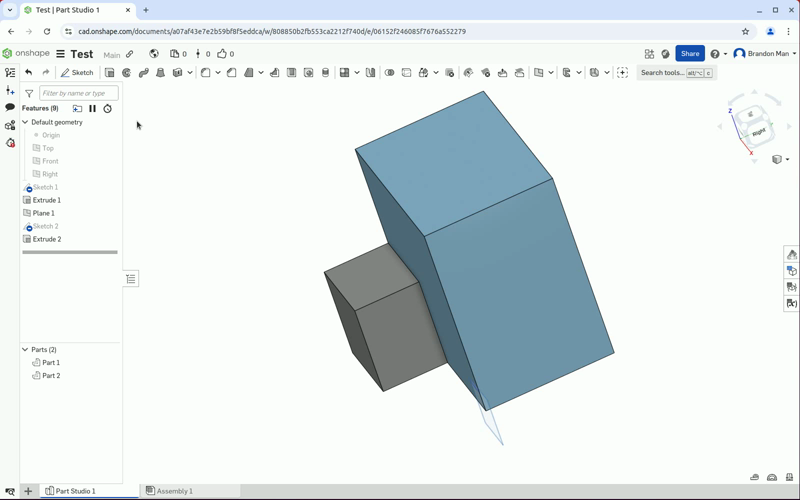
key(right, 2)
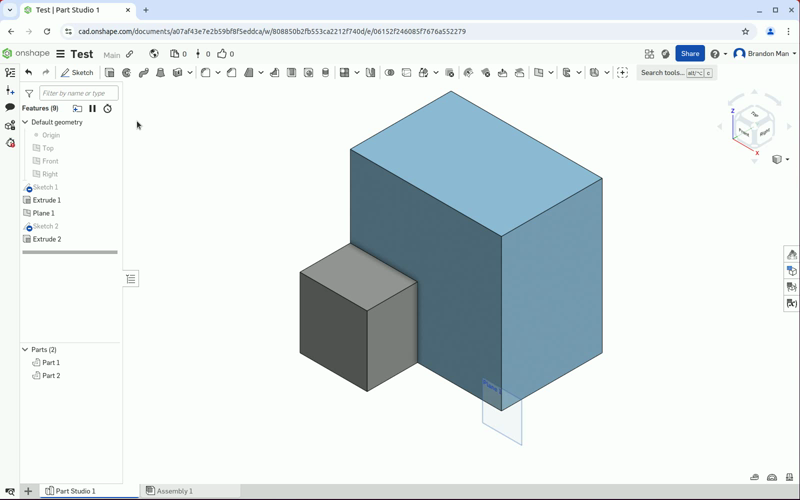
mouse_move(73, 189)
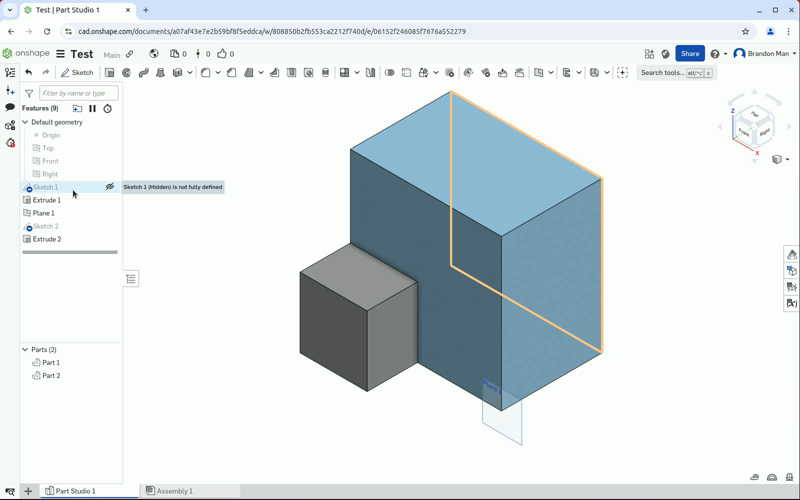
click(73, 189)